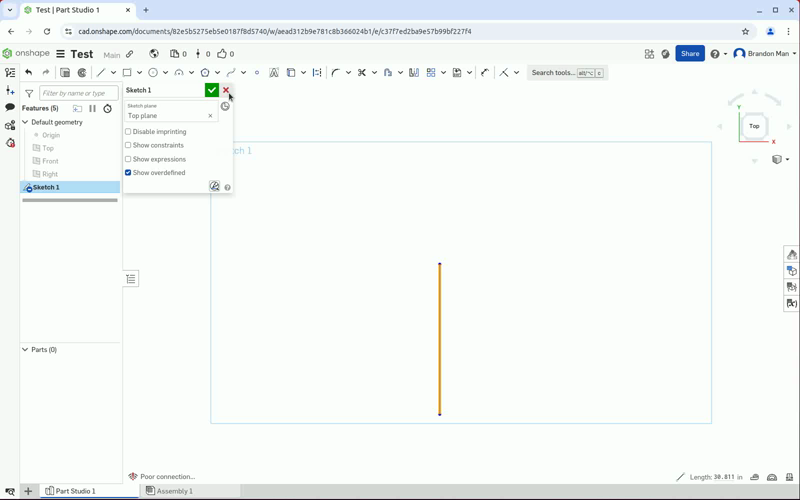
key(shift+h)
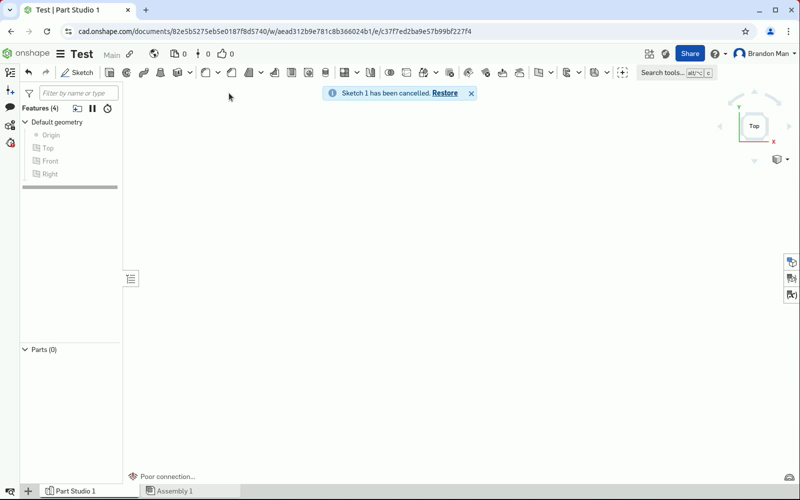
mouse_move(73, 352)
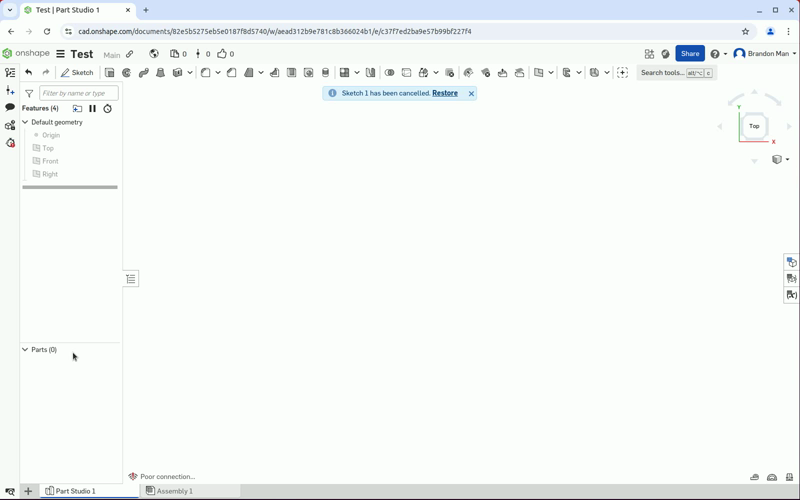
key(y)
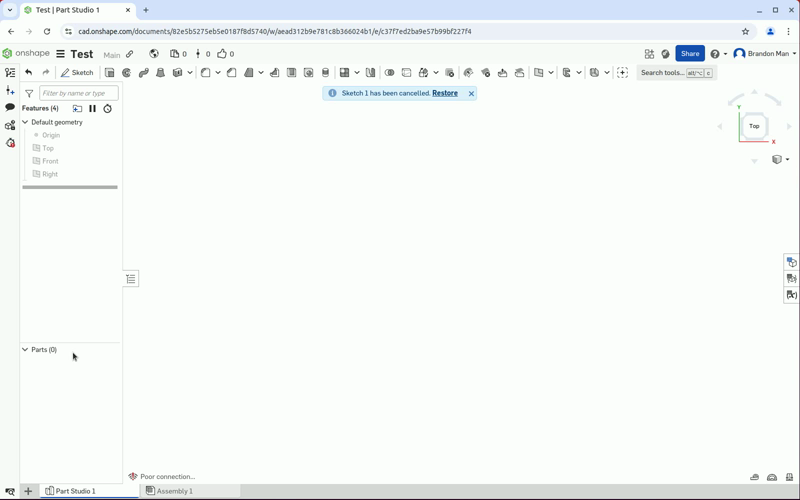
key(shift+p)
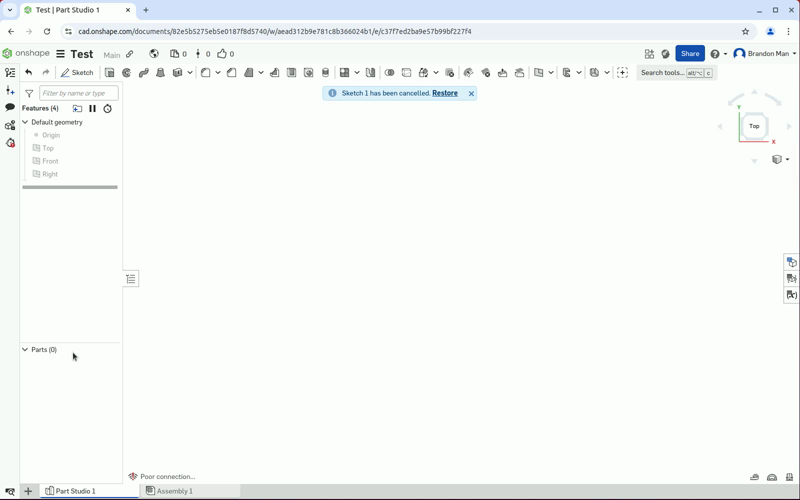
key(space)
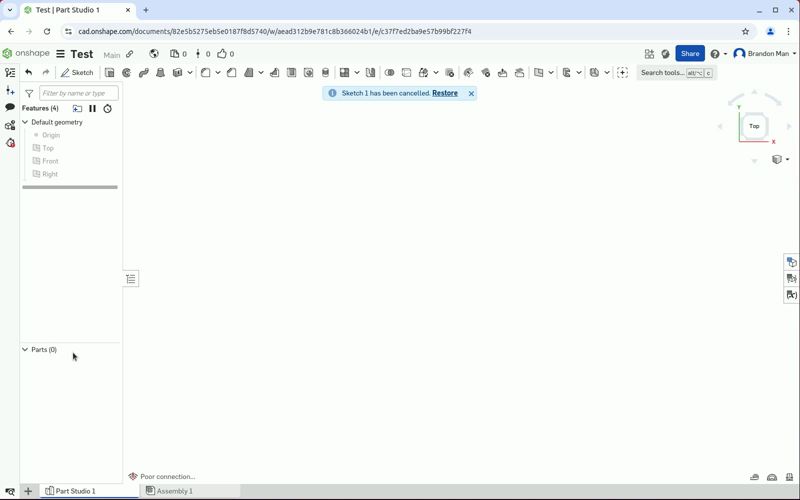
key_down(shift)
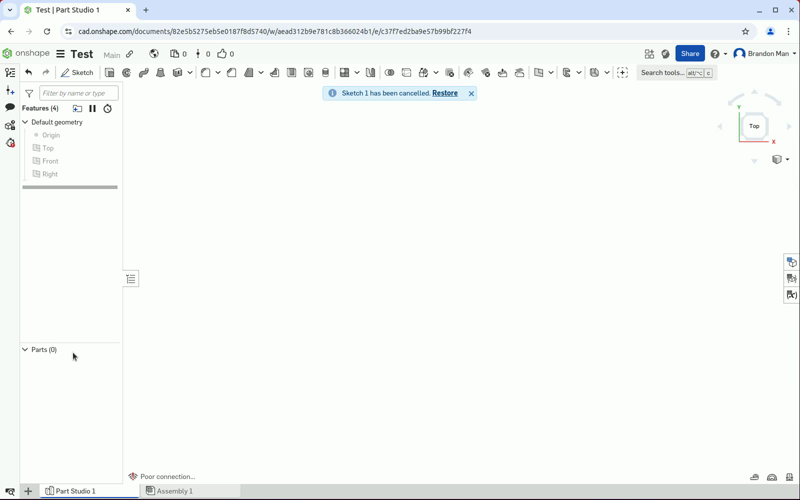
key(up)
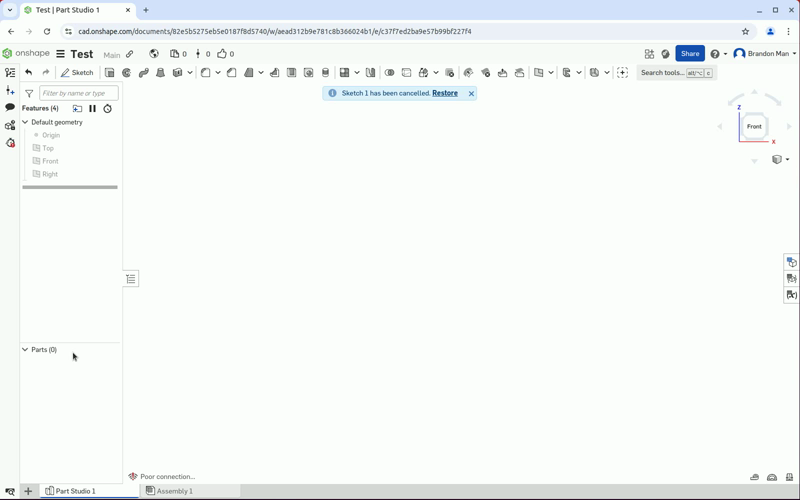
key_up(shift)
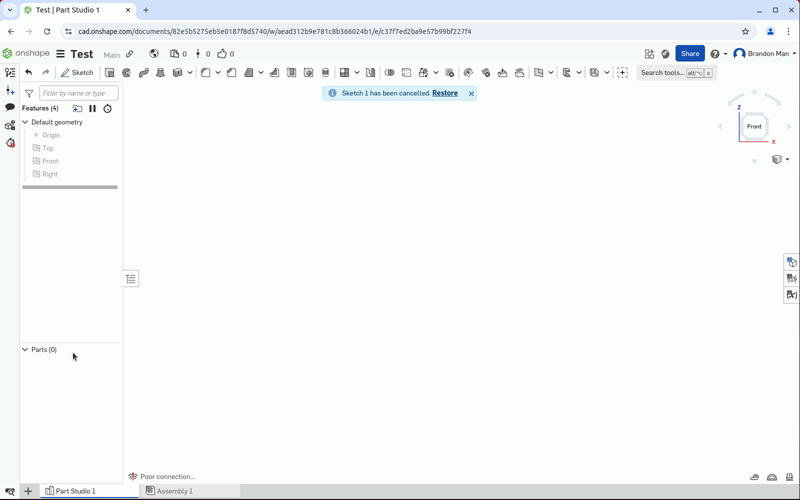
mouse_move(73, 352)
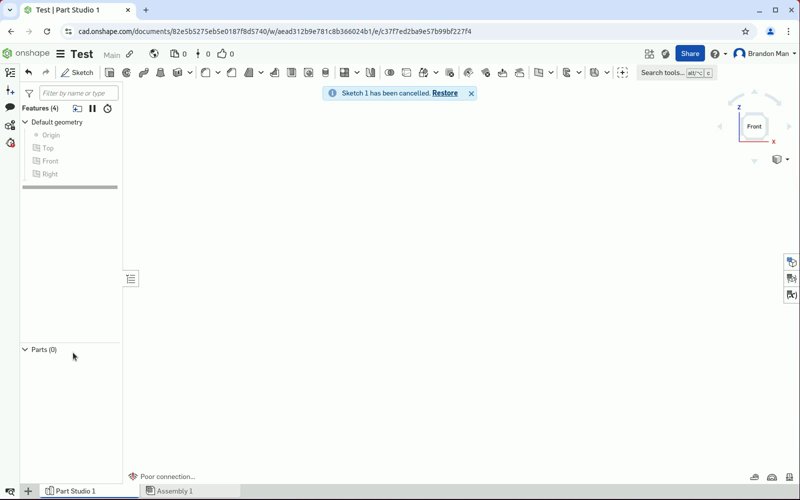
key(shift+y)
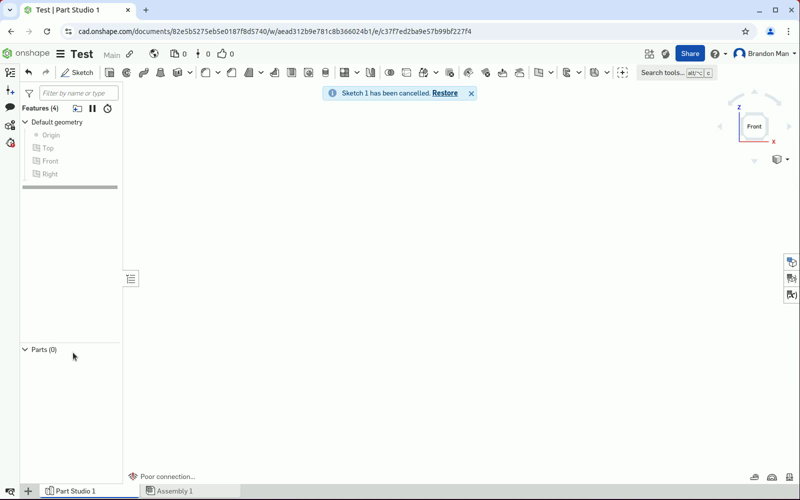
key(shift+s)
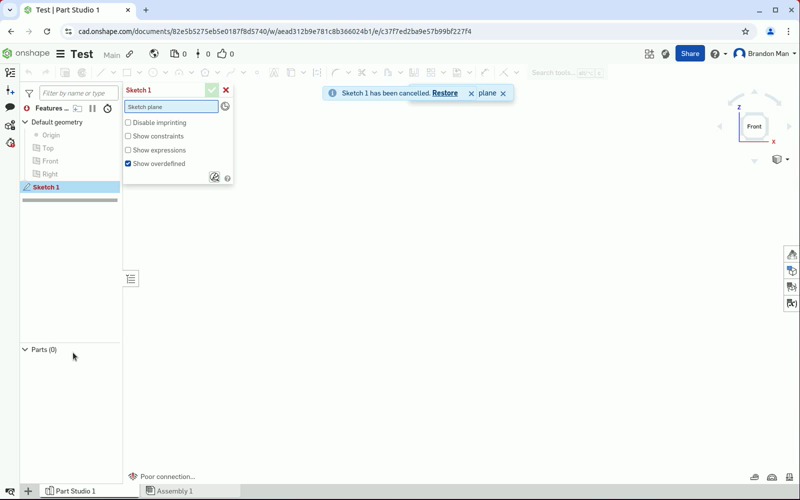
mouse_move(73, 163)
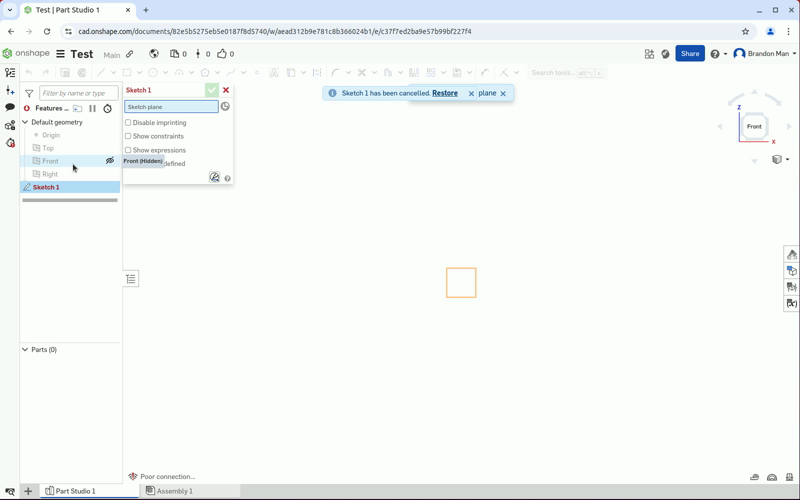
click(73, 163)
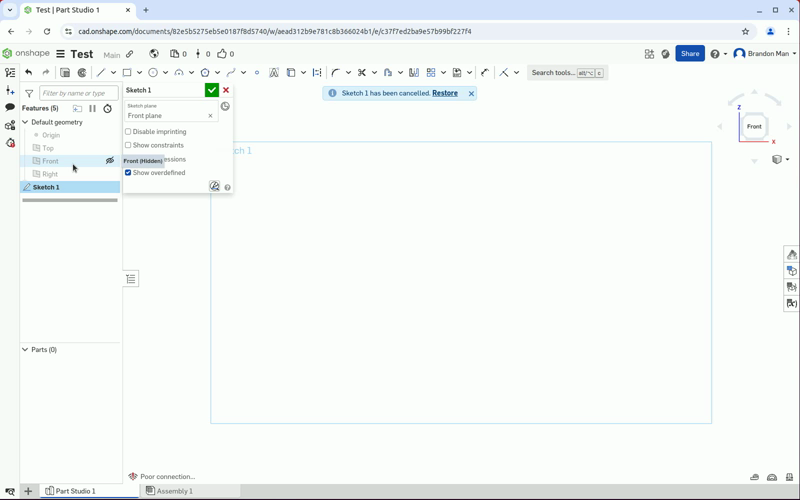
mouse_move(73, 352)
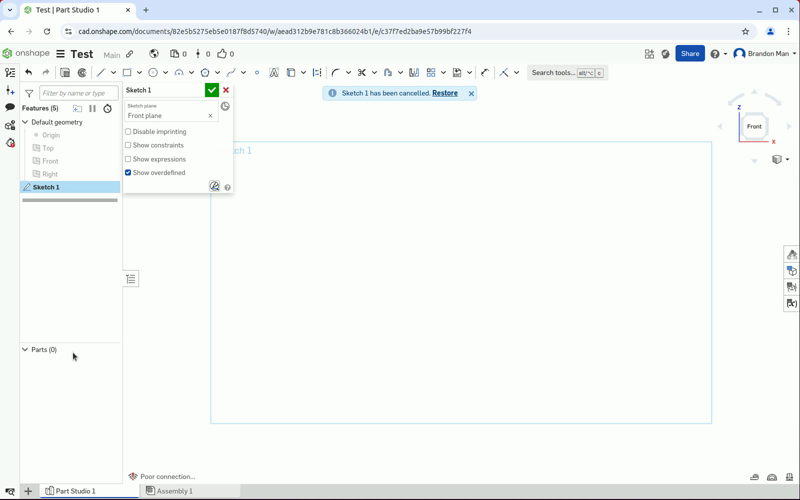
key(y)
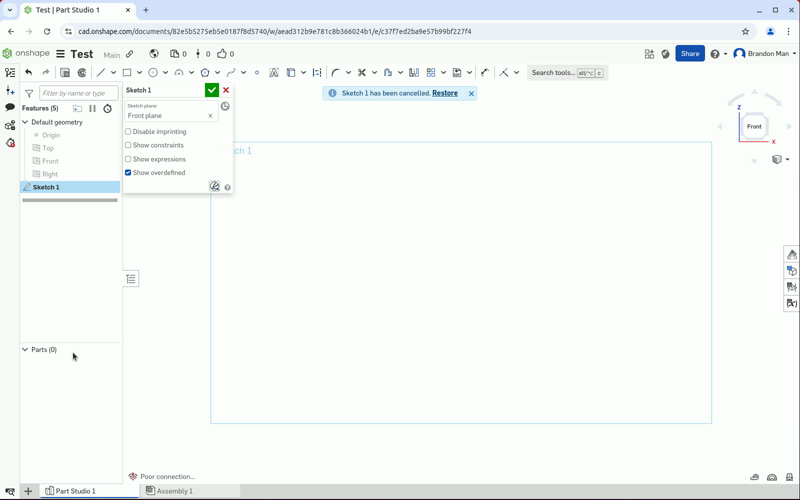
key(c)
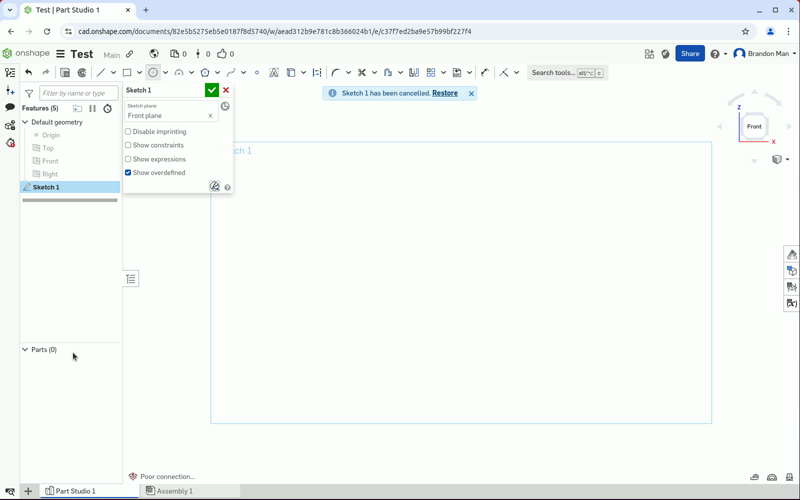
key_down(shift)
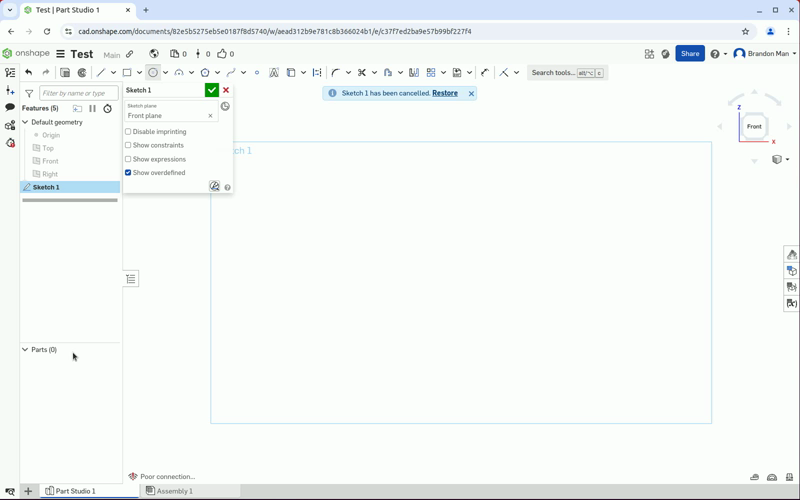
mouse_move(400, 237)
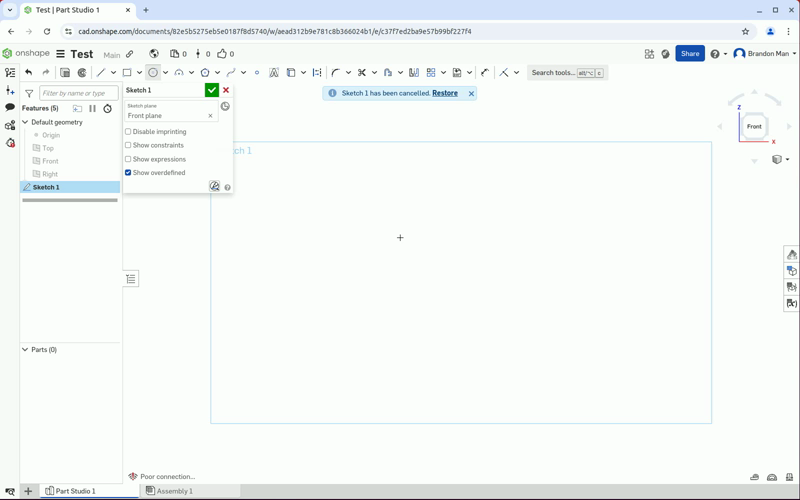
click(400, 237)
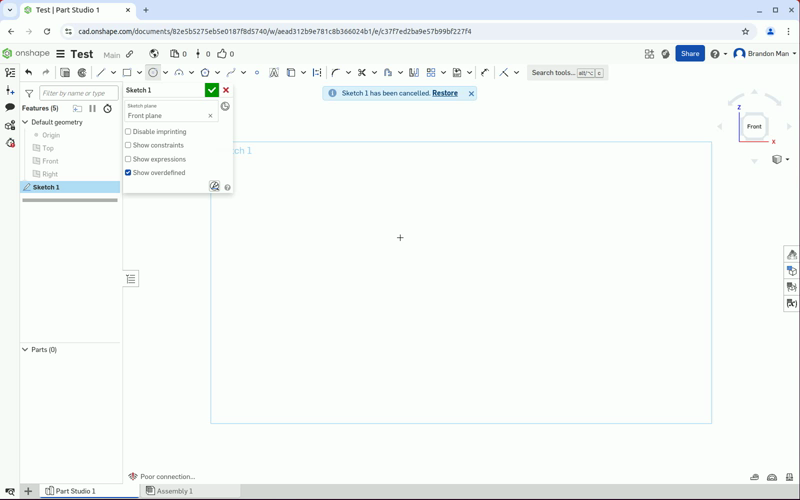
key_up(shift)
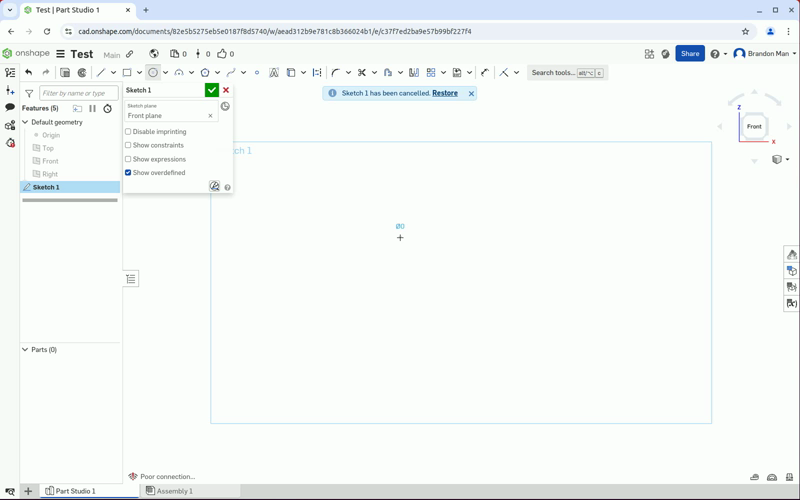
mouse_move(452, 237)
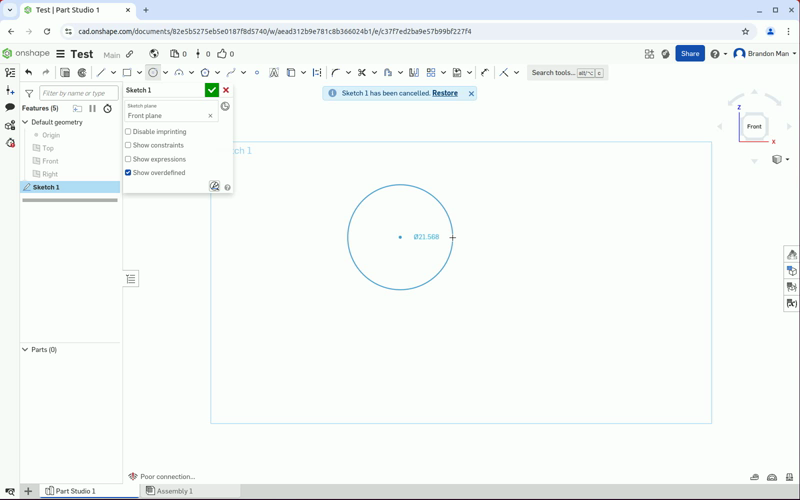
click(452, 237)
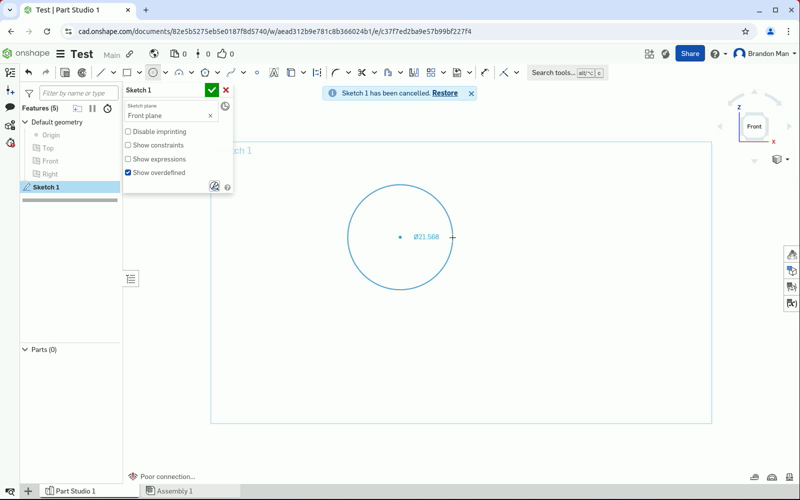
key(esc)
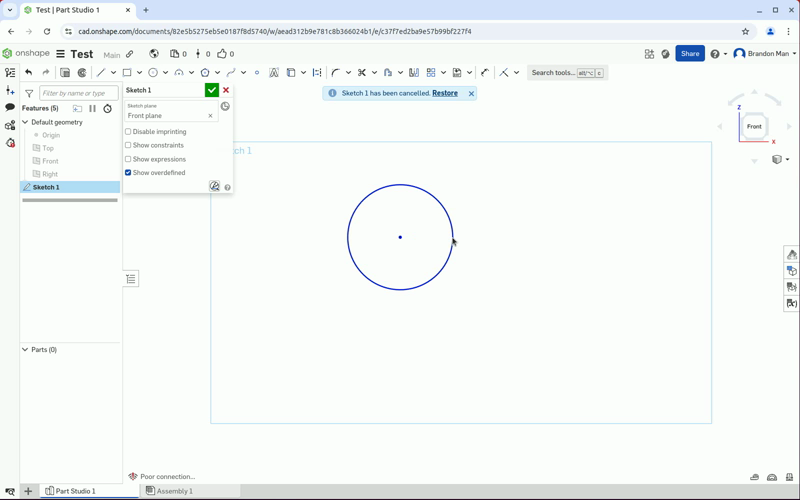
key(c)
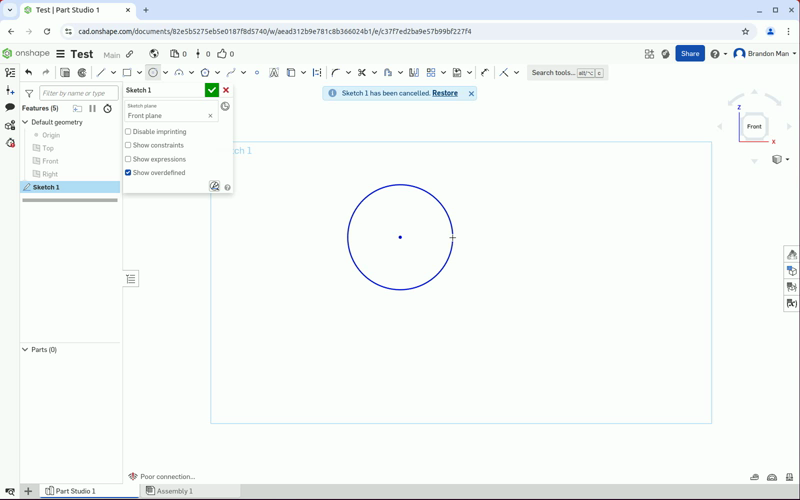
key_down(shift)
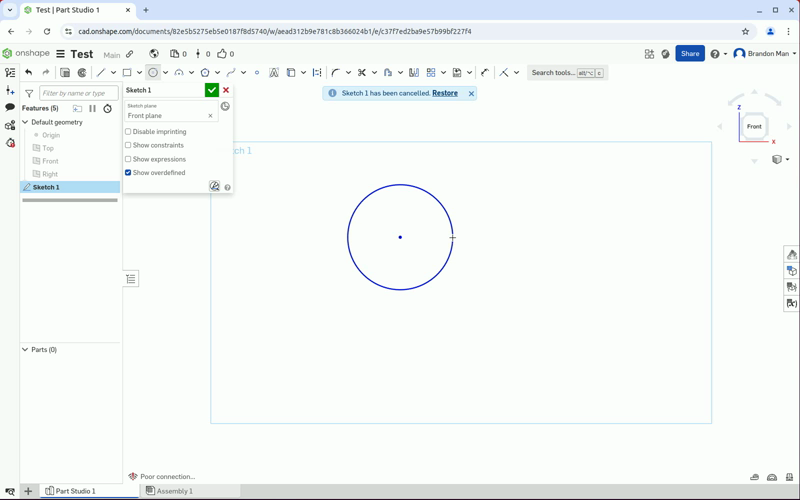
mouse_move(400, 237)
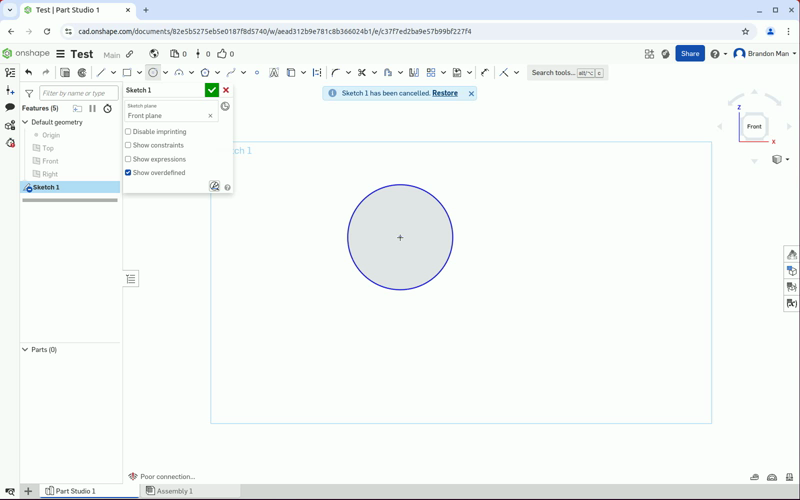
click(400, 237)
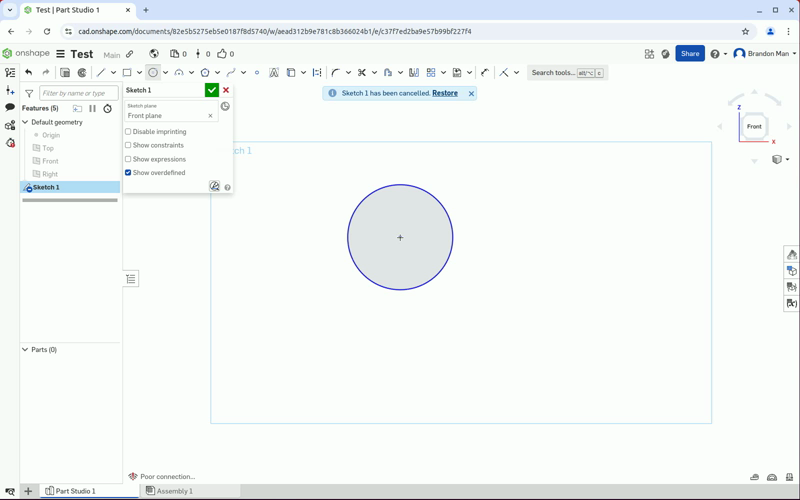
key_up(shift)
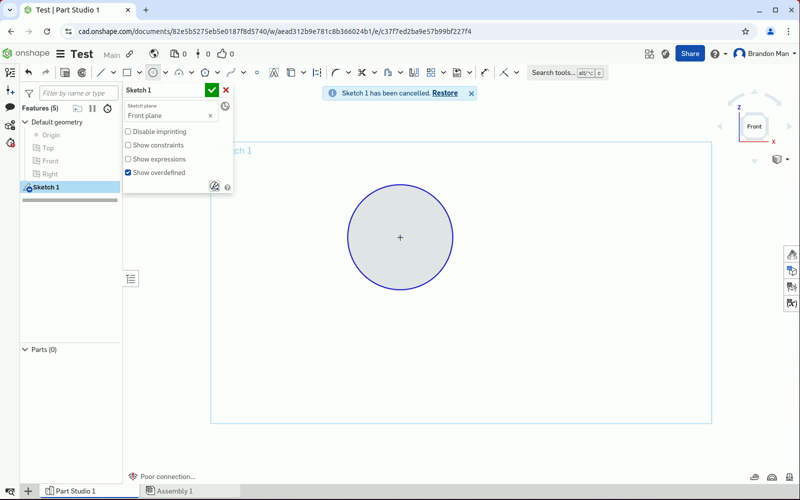
mouse_move(437, 237)
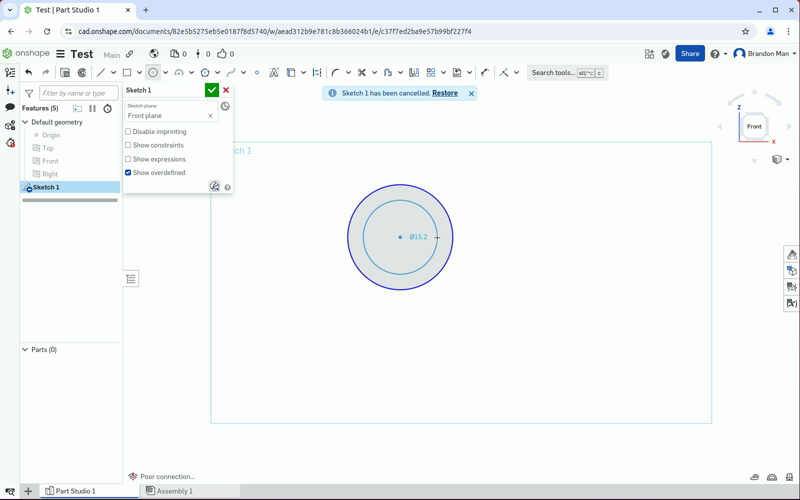
click(437, 237)
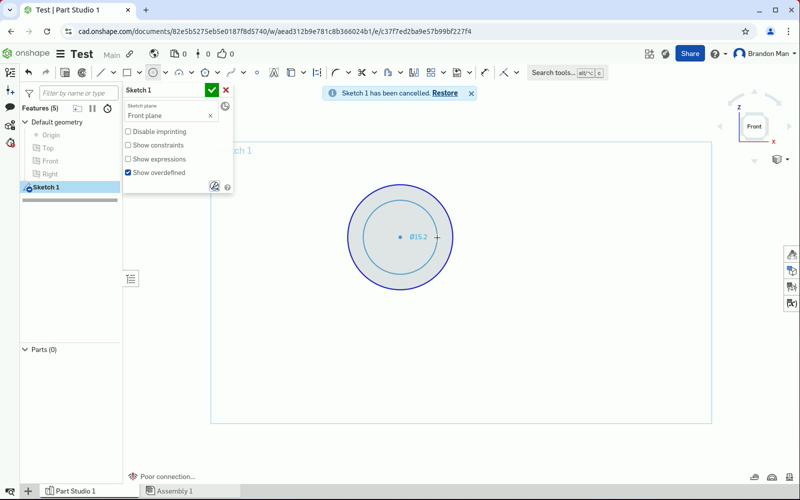
key(esc)
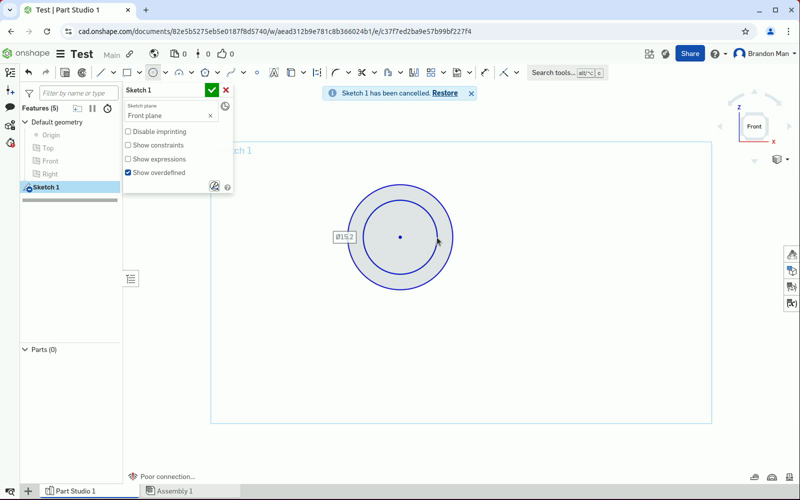
mouse_move(441, 241)
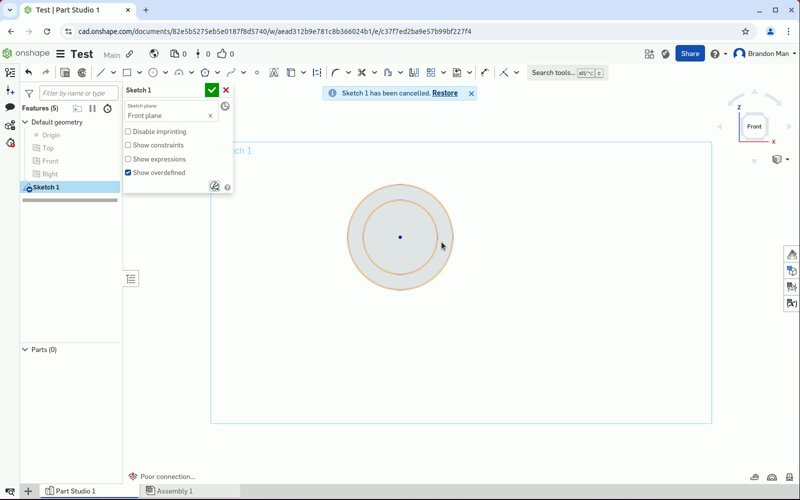
click(441, 241)
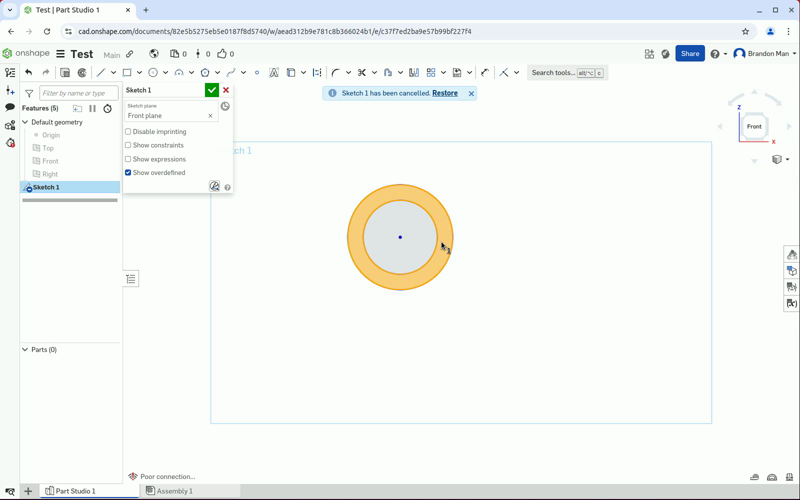
mouse_move(73, 352)
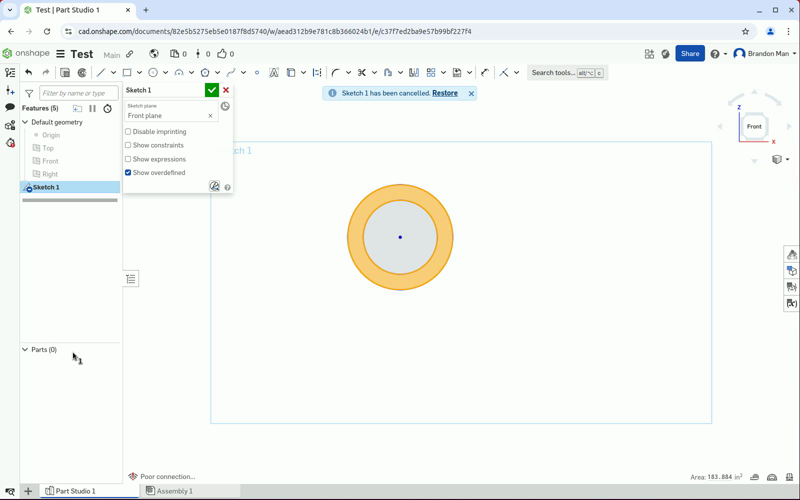
key(shift+y)
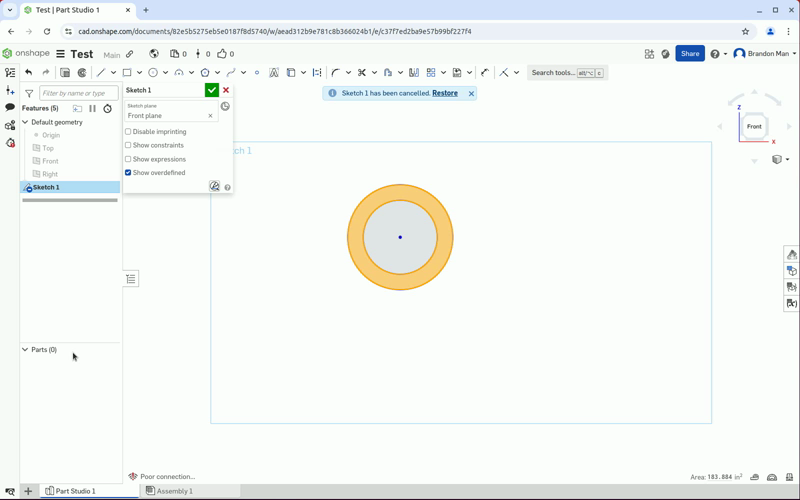
key(shift+e)
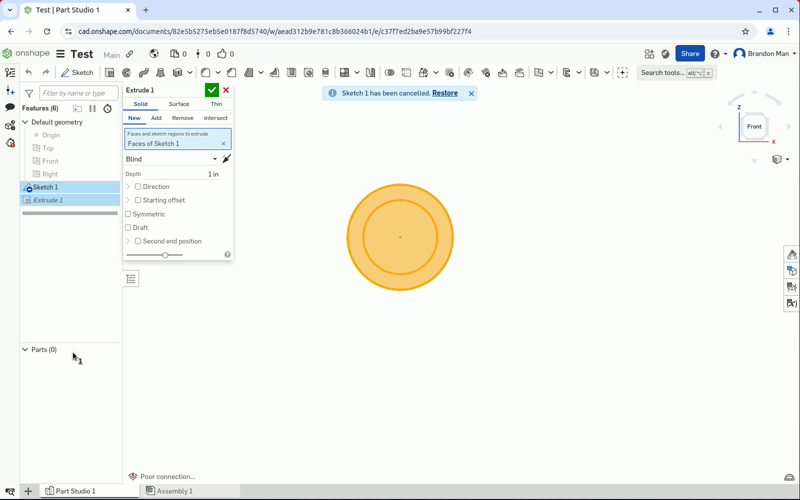
mouse_move(143, 106)
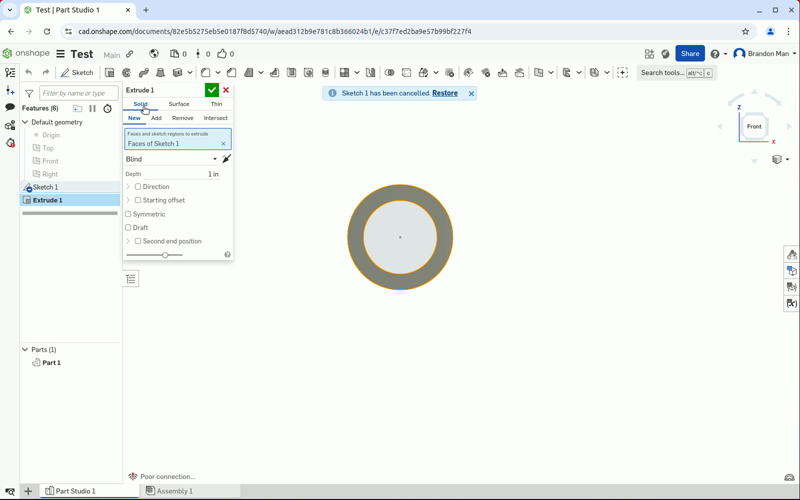
click(143, 106)
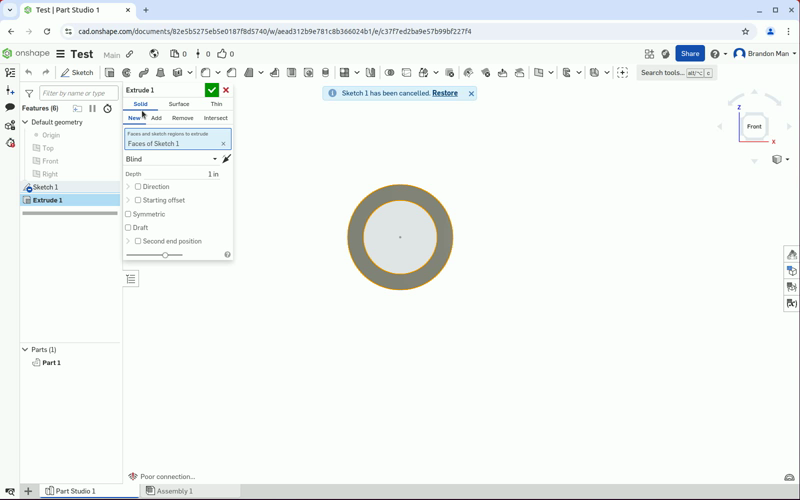
mouse_move(137, 120)
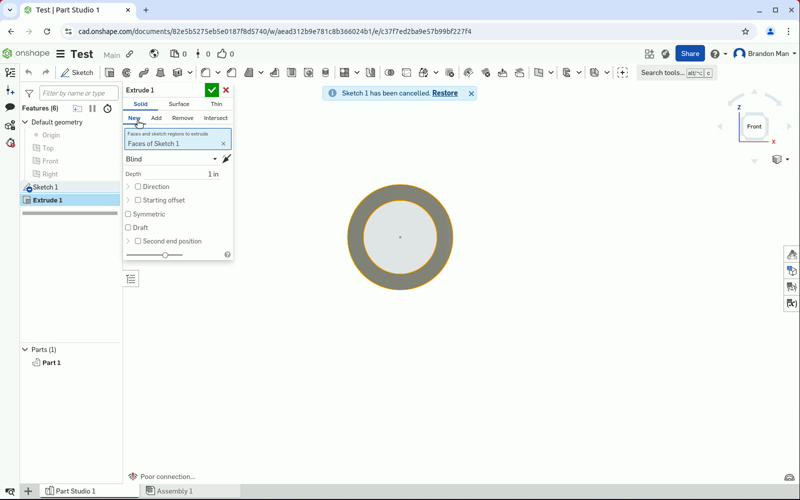
click(137, 120)
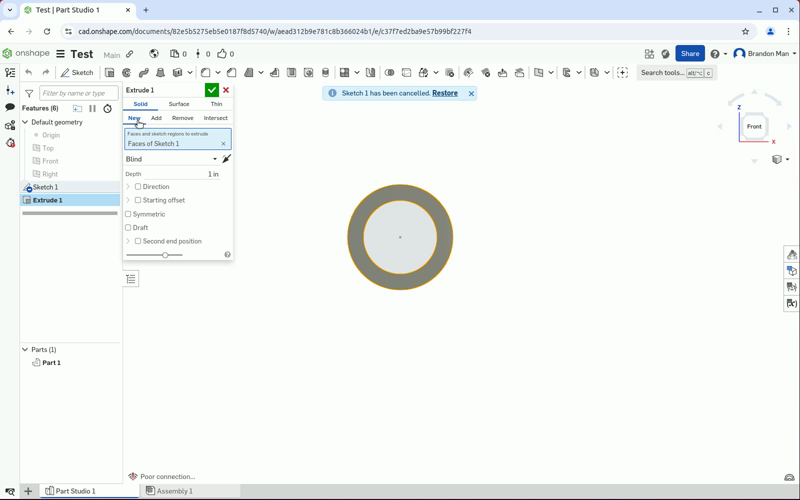
key(tab, 4)
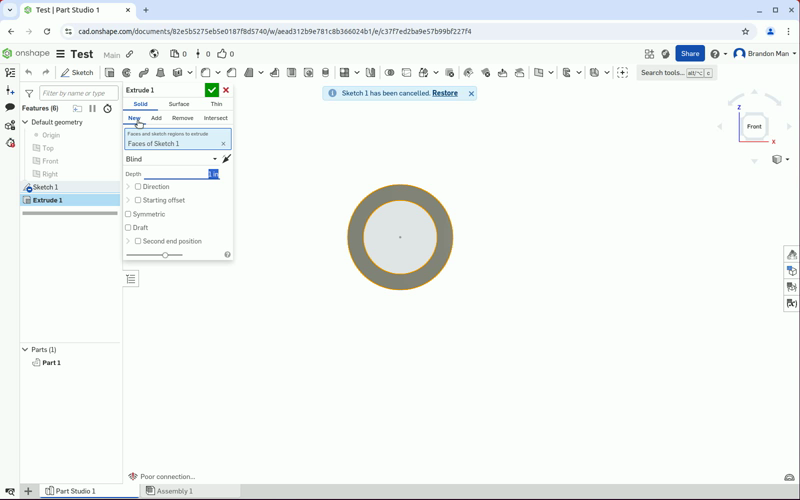
text(-18.053)
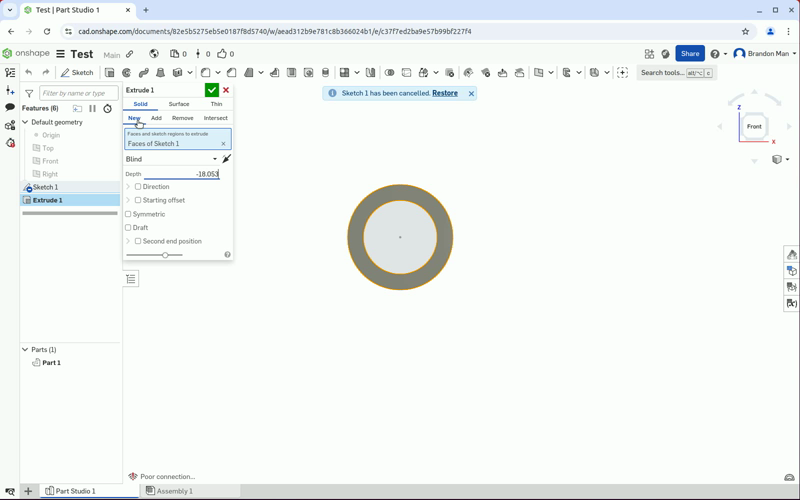
key(enter)
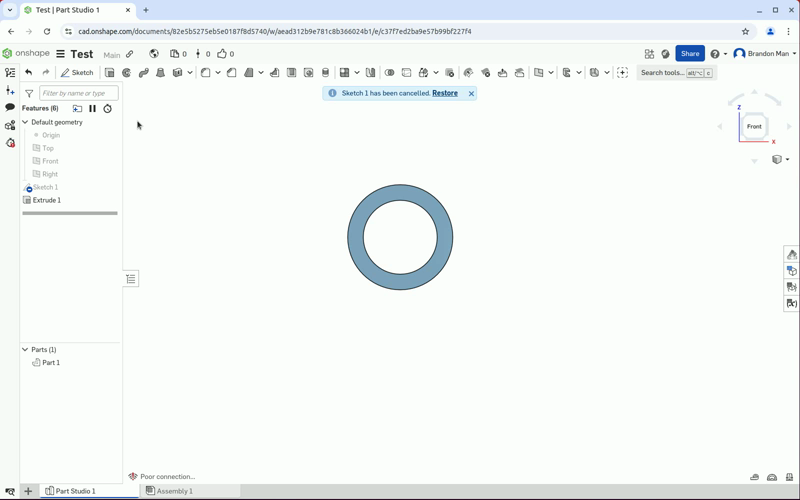
key(shift+h)
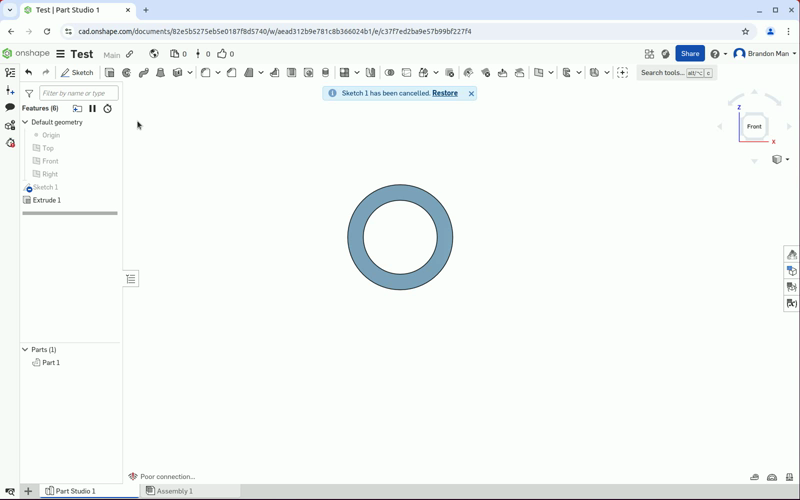
key(shift+h)
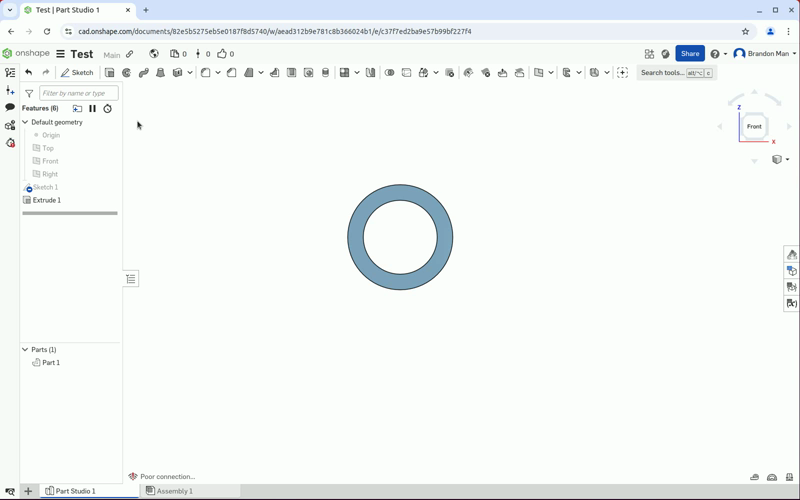
mouse_move(73, 189)
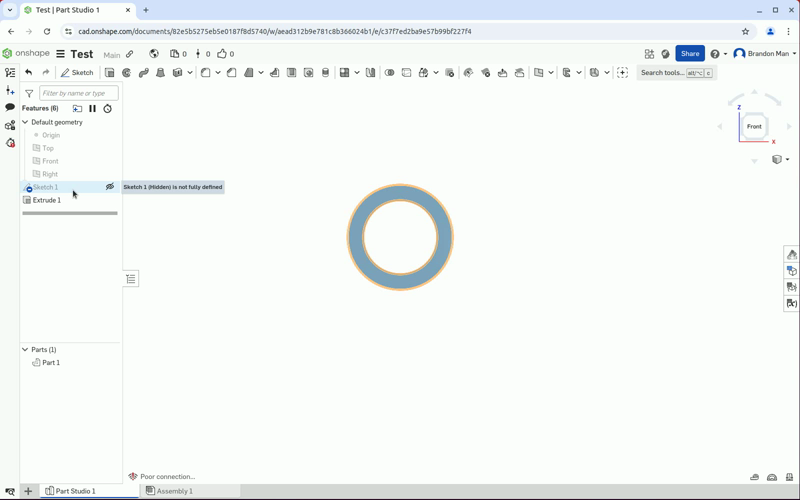
click(73, 189)
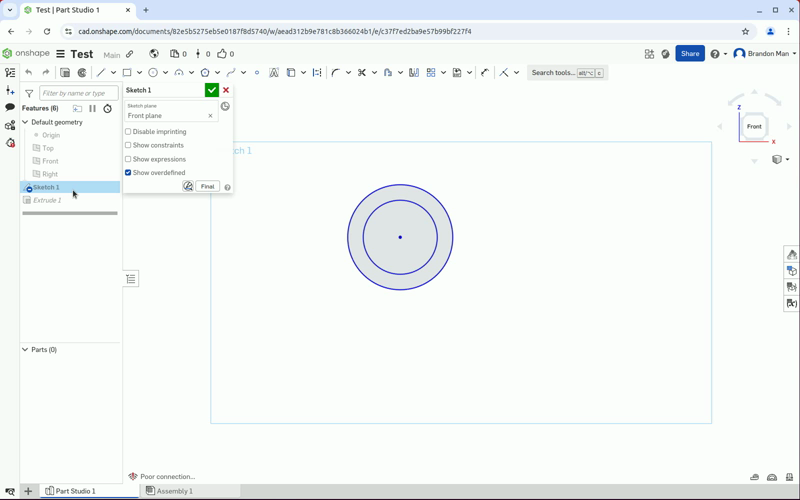
mouse_move(229, 92)
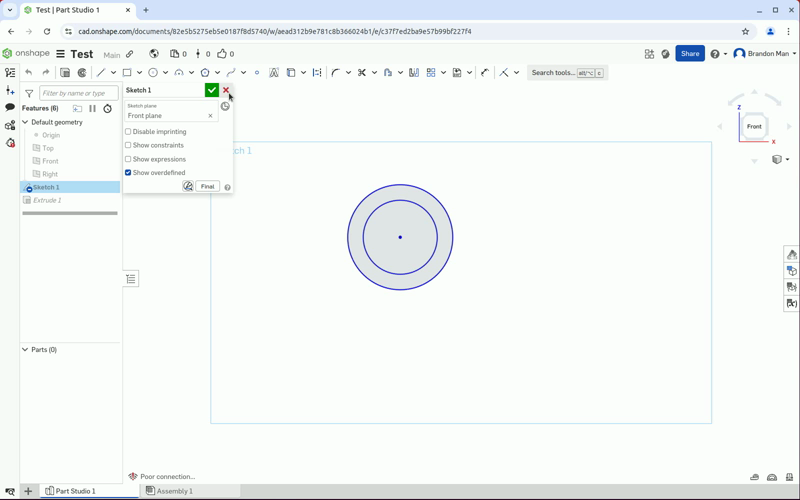
click(229, 92)
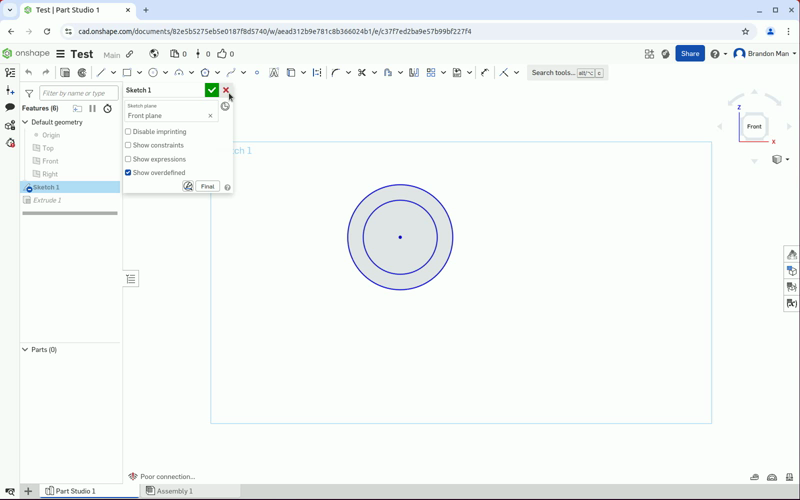
key(shift+s)
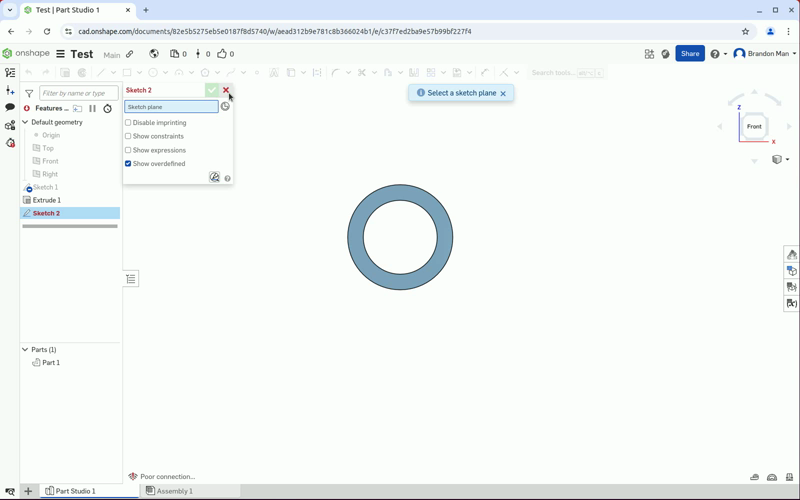
mouse_move(73, 163)
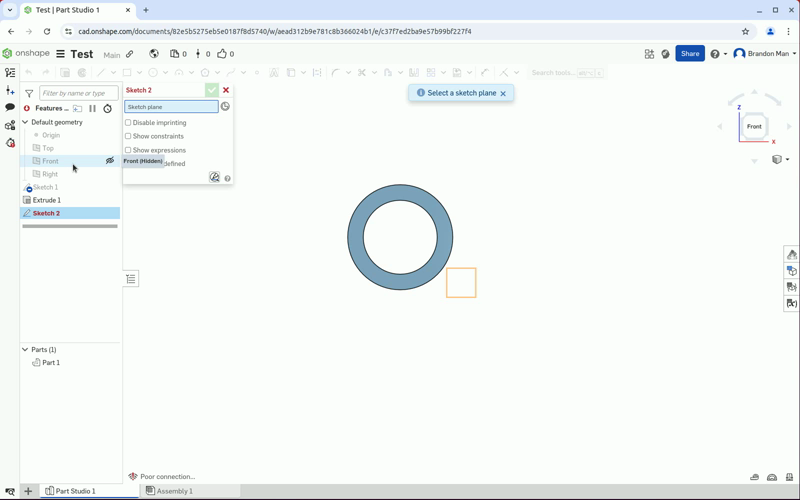
click(73, 163)
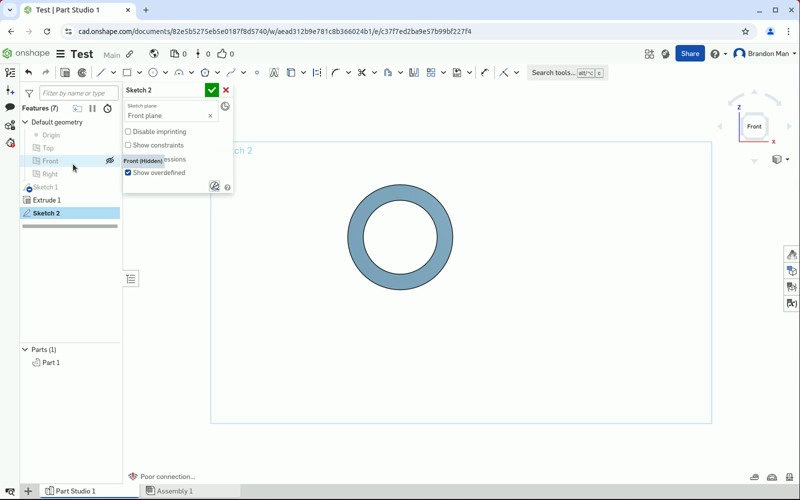
mouse_move(73, 352)
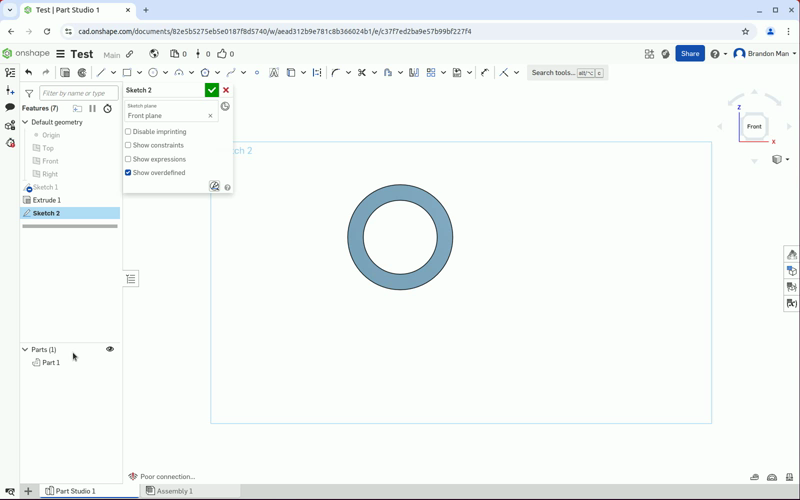
key(y)
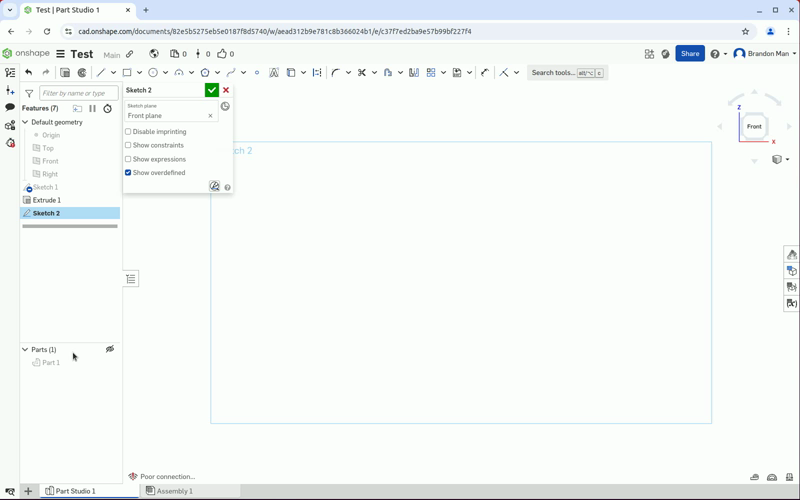
key(c)
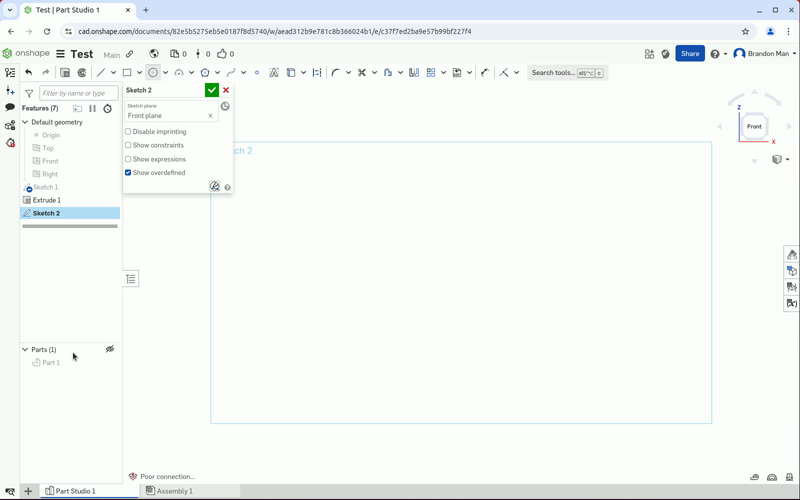
key_down(shift)
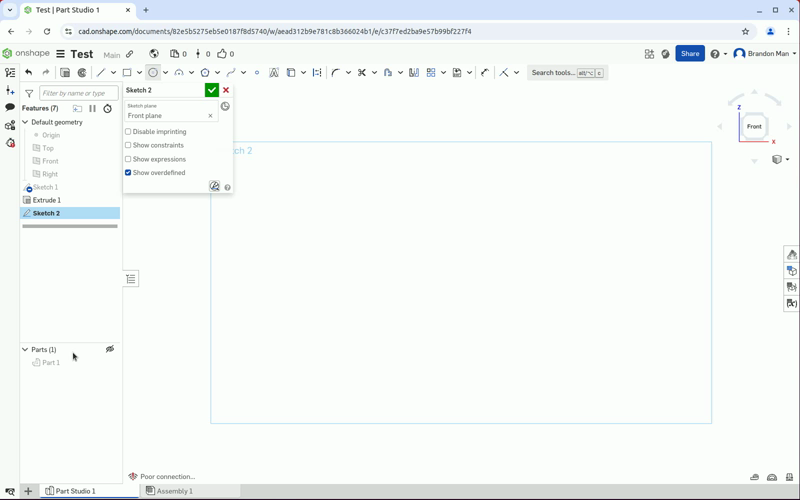
mouse_move(400, 237)
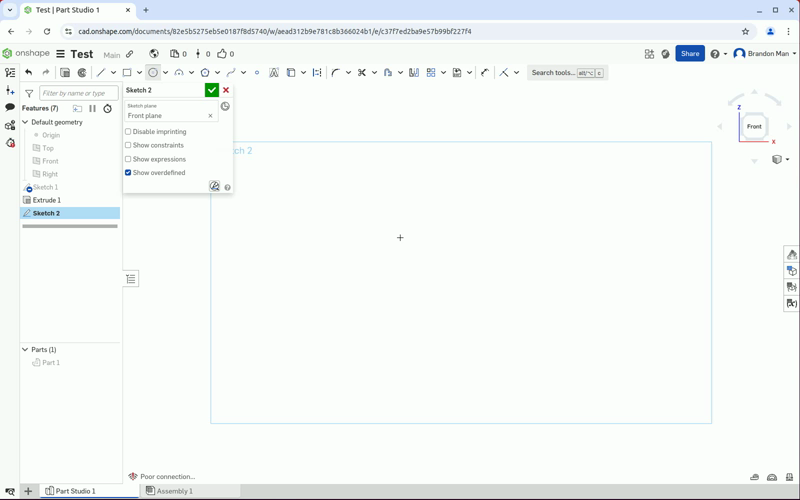
click(400, 237)
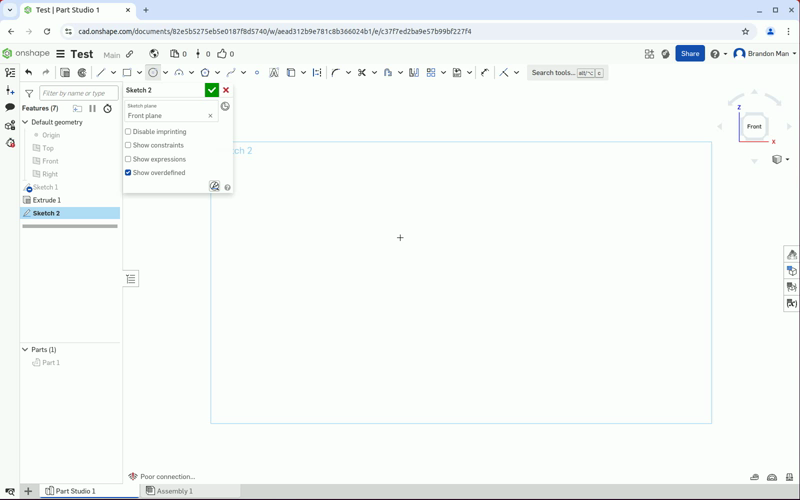
key_up(shift)
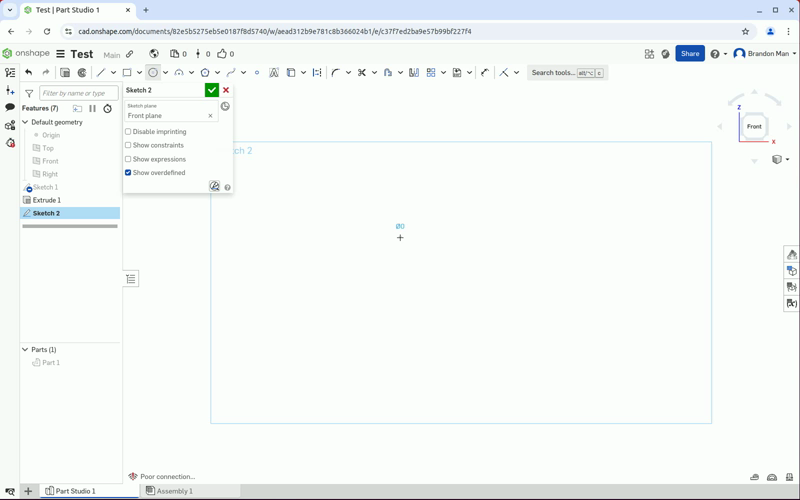
mouse_move(452, 237)
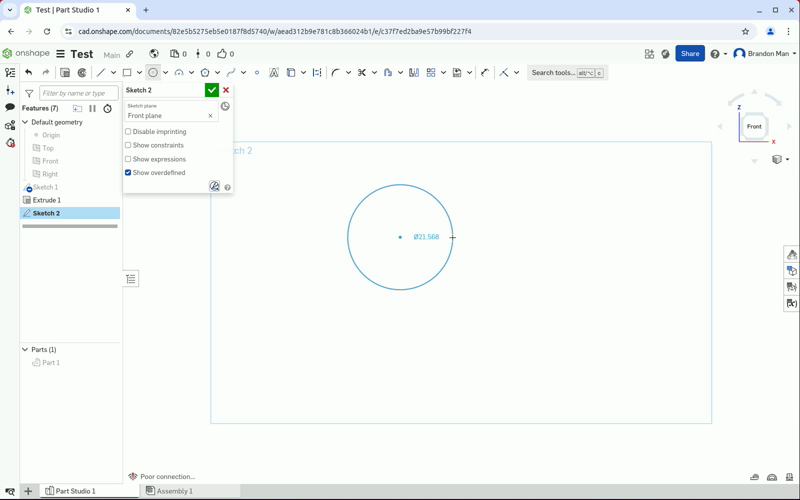
click(452, 237)
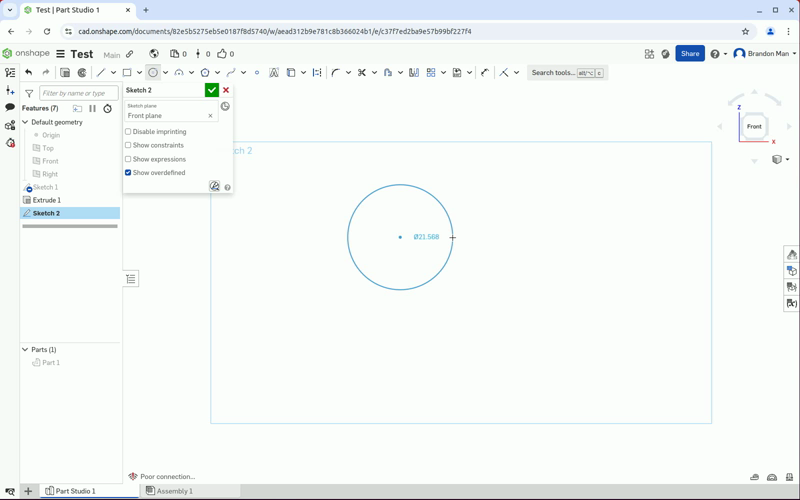
key(esc)
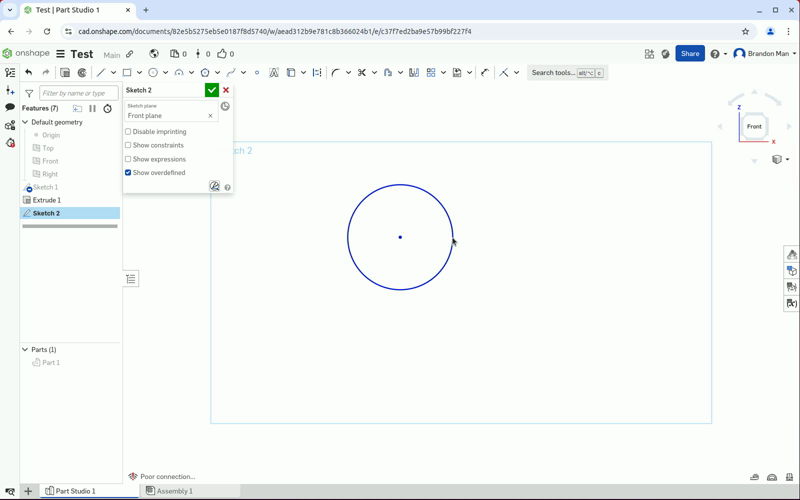
key(c)
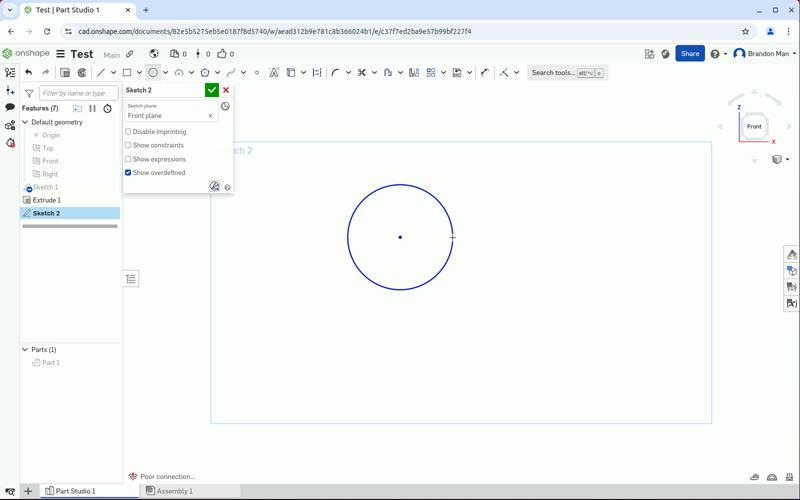
key_down(shift)
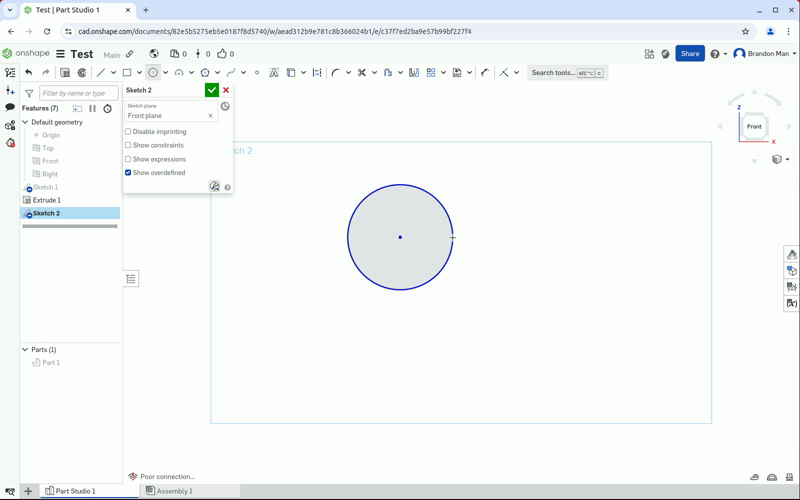
mouse_move(400, 237)
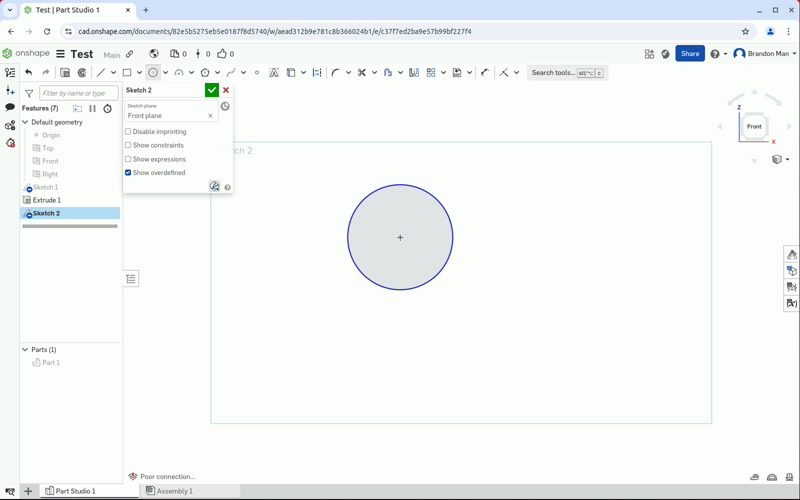
click(400, 237)
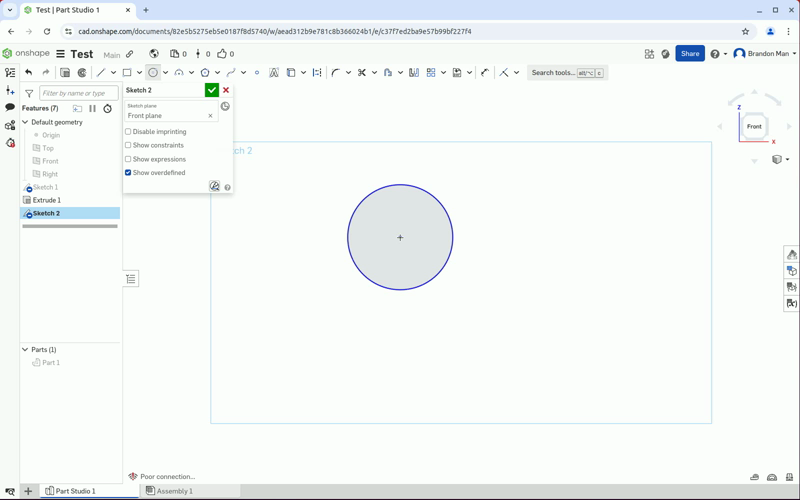
key_up(shift)
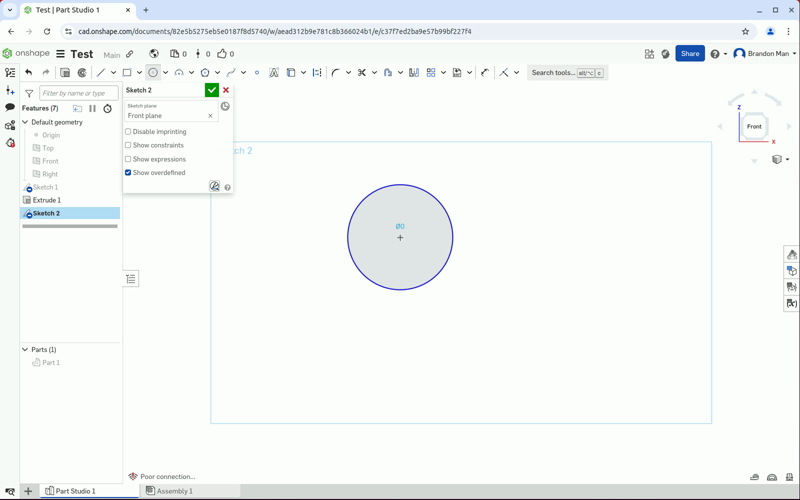
mouse_move(437, 237)
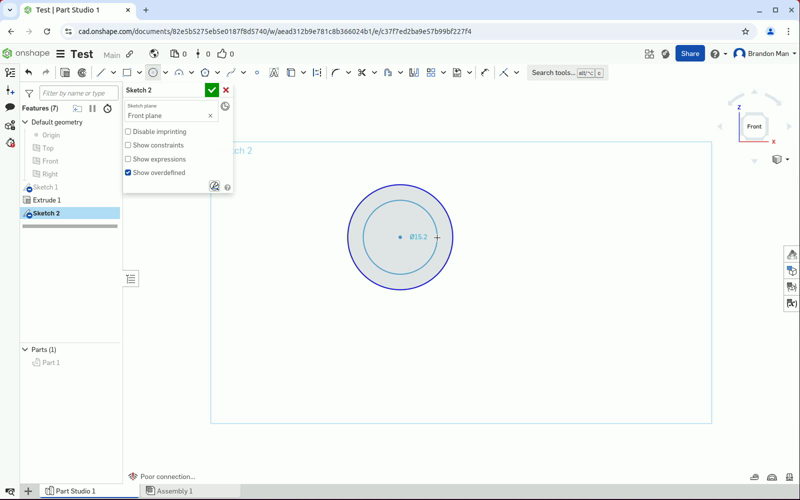
click(437, 237)
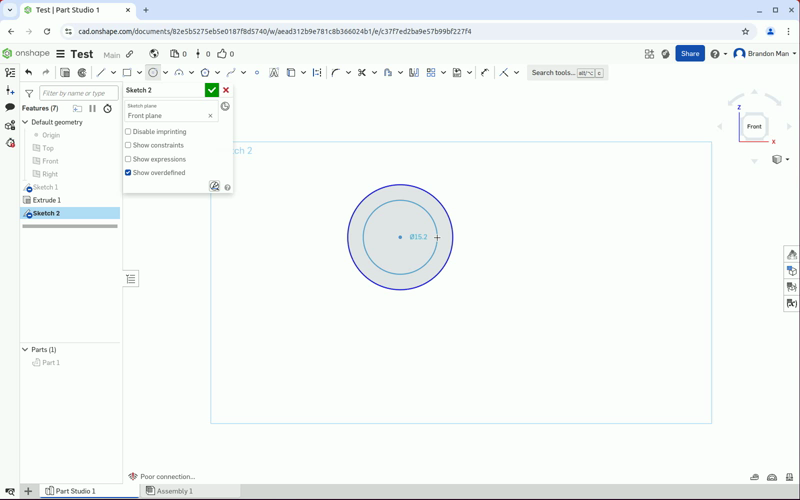
key(esc)
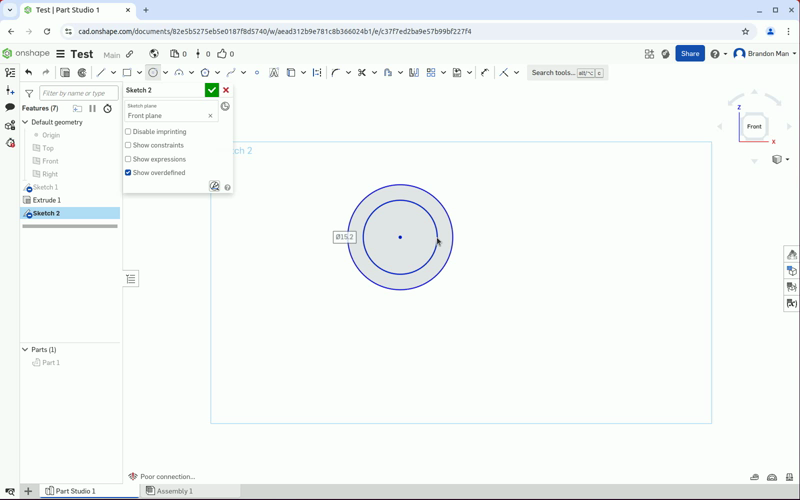
mouse_move(431, 273)
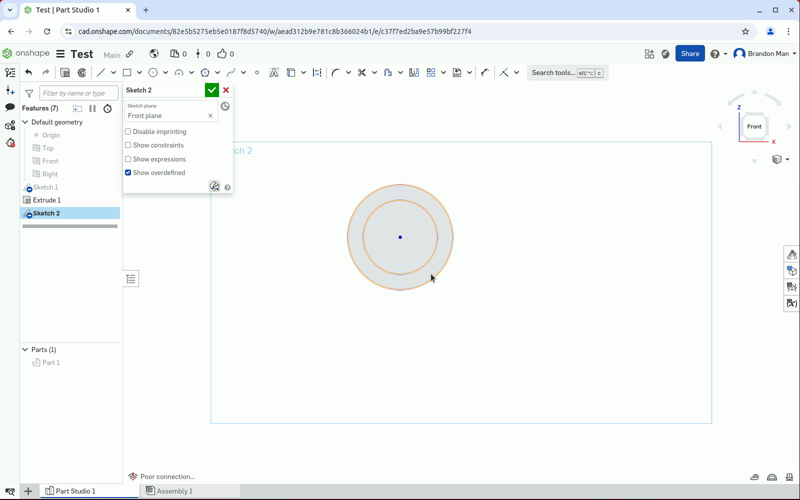
click(431, 273)
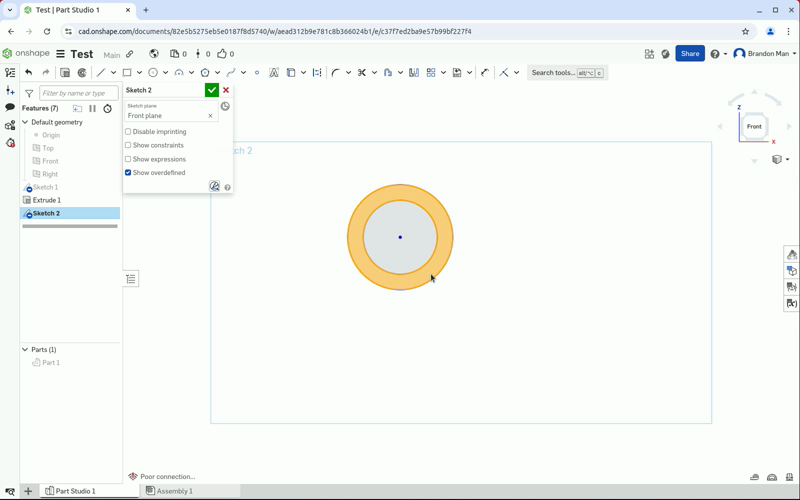
mouse_move(73, 352)
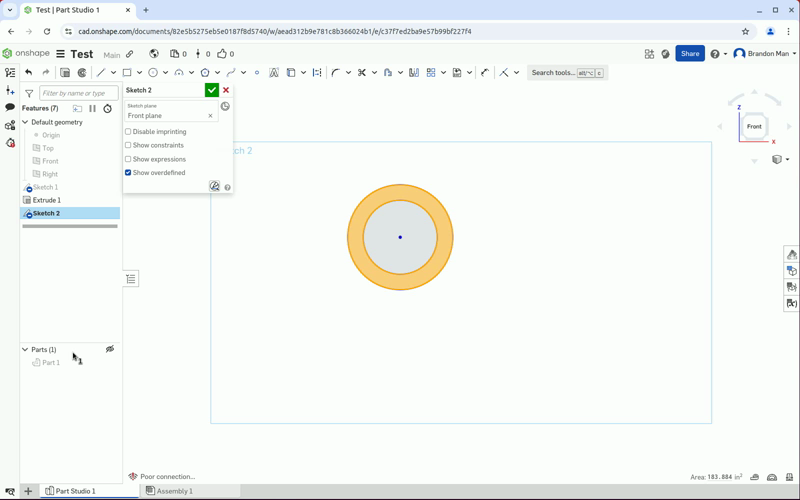
key(shift+y)
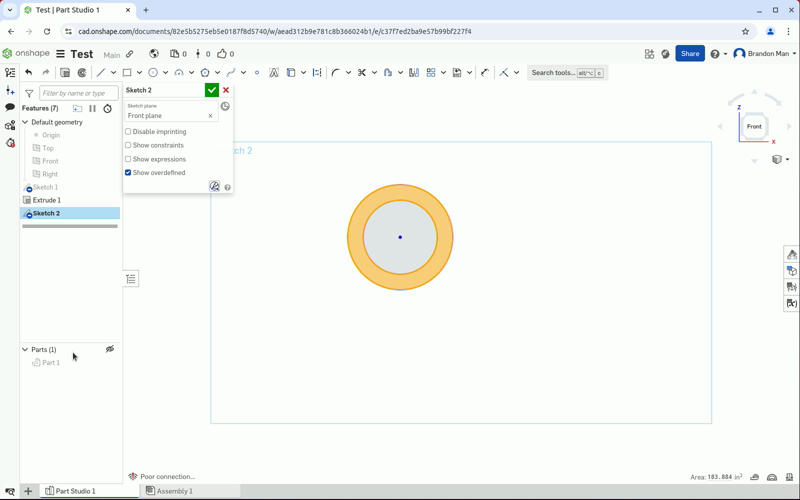
key(shift+e)
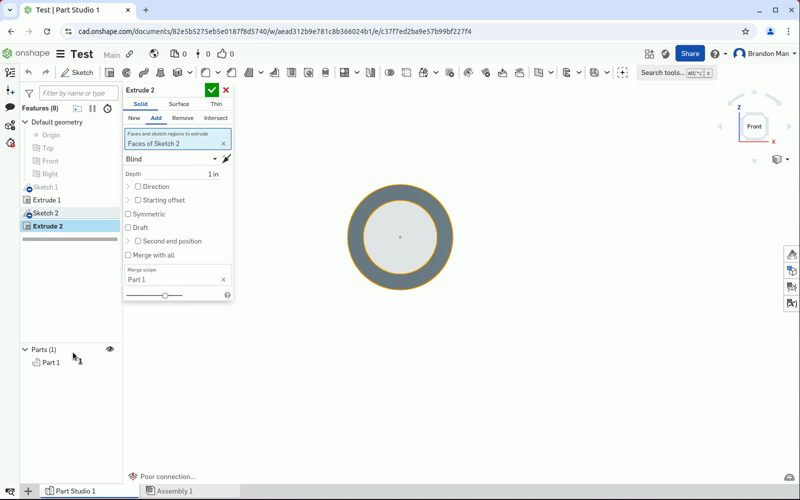
mouse_move(143, 106)
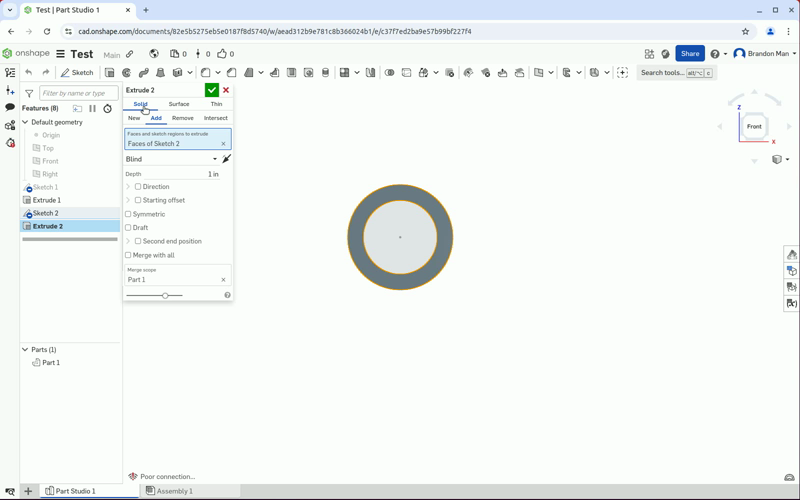
click(143, 106)
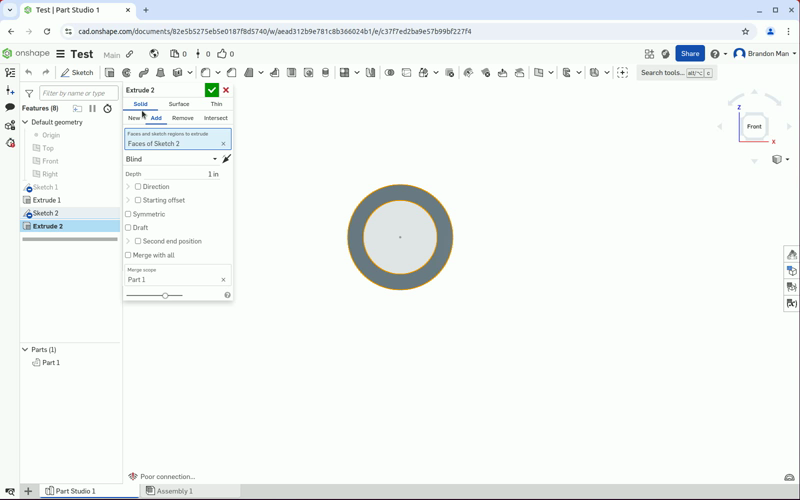
mouse_move(137, 120)
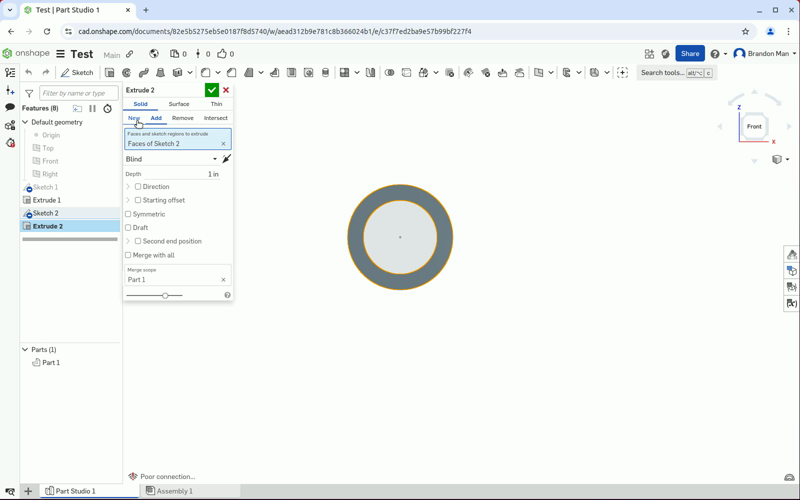
click(137, 120)
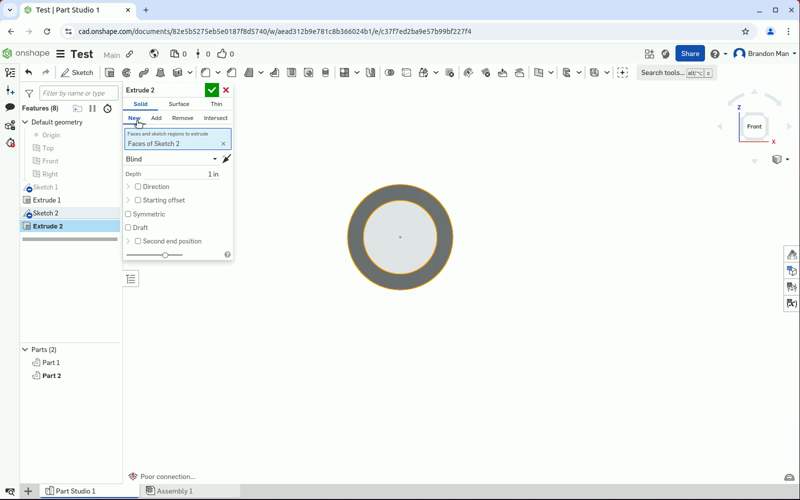
key(tab, 4)
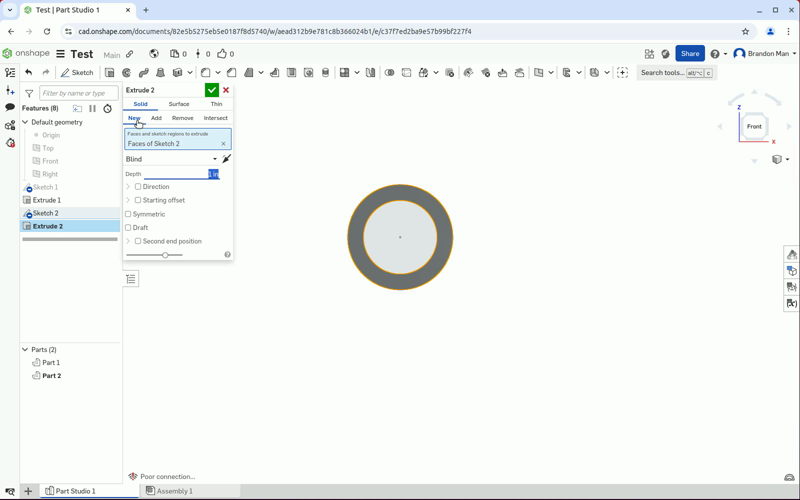
text(-7.462)
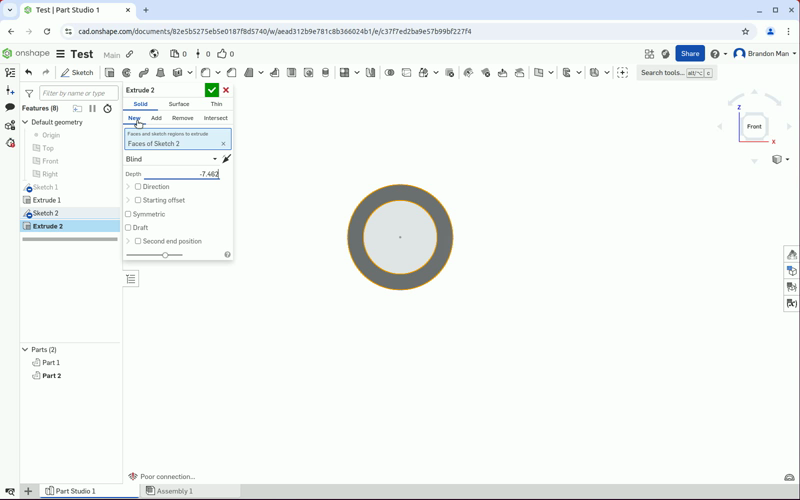
key(enter)
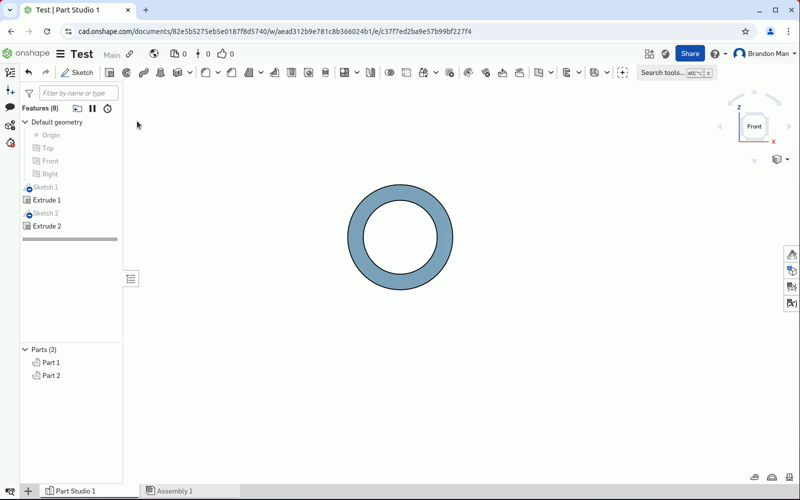
key(shift+h)
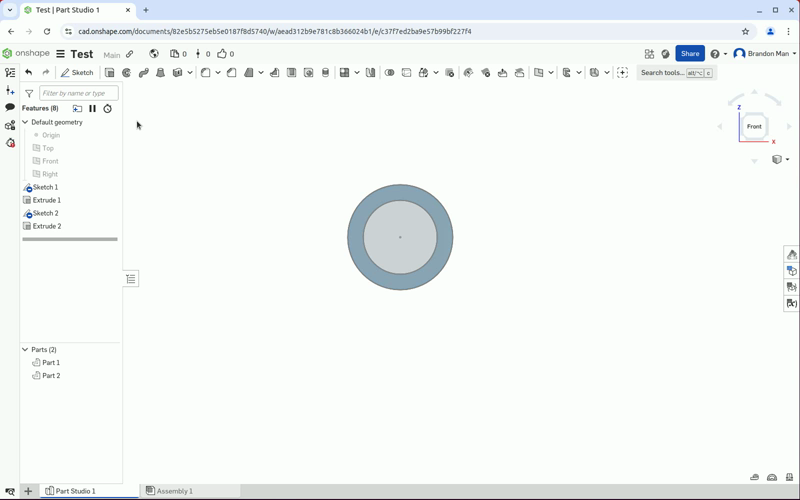
key(shift+h)
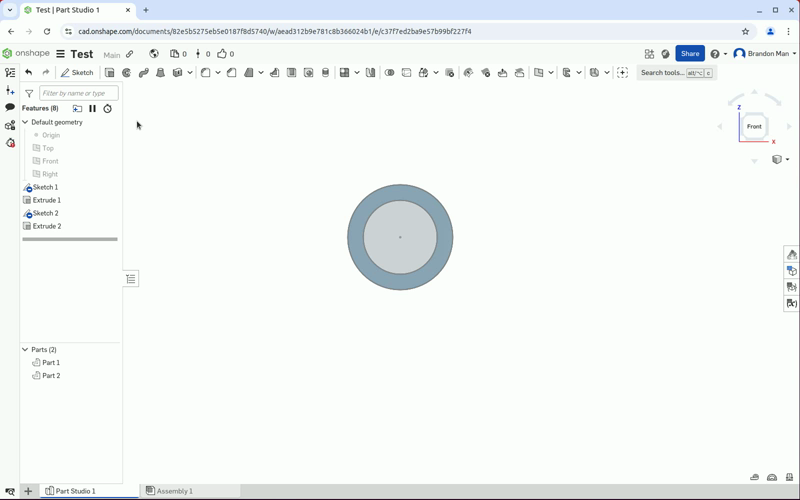
key(shift+7)
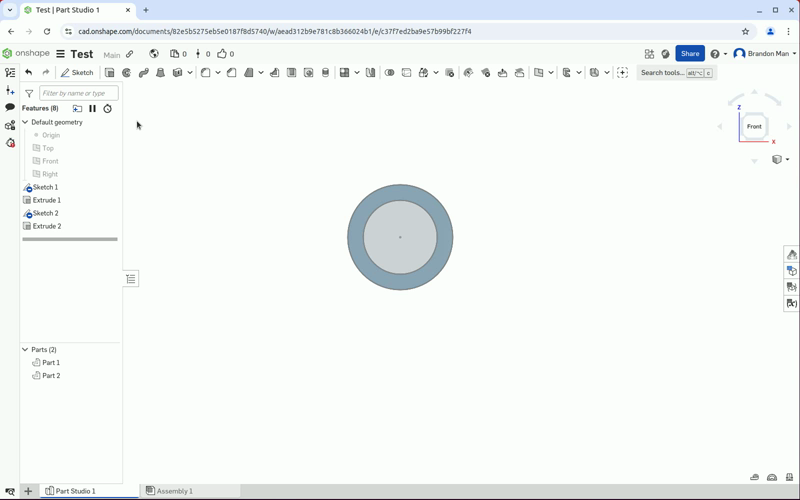
key(left, 2)
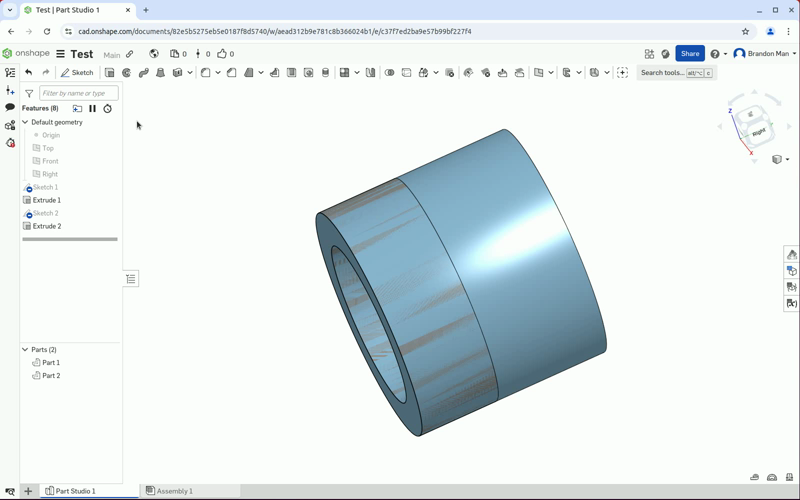
key(down, 2)
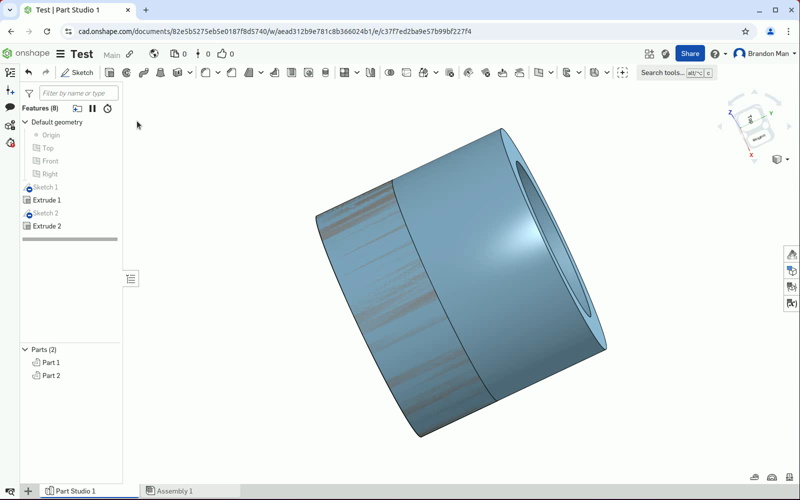
key(up, 2)
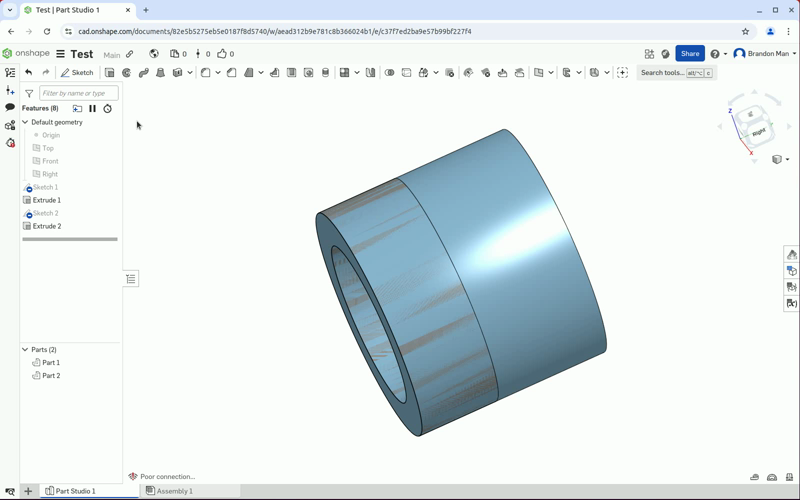
key(right, 2)
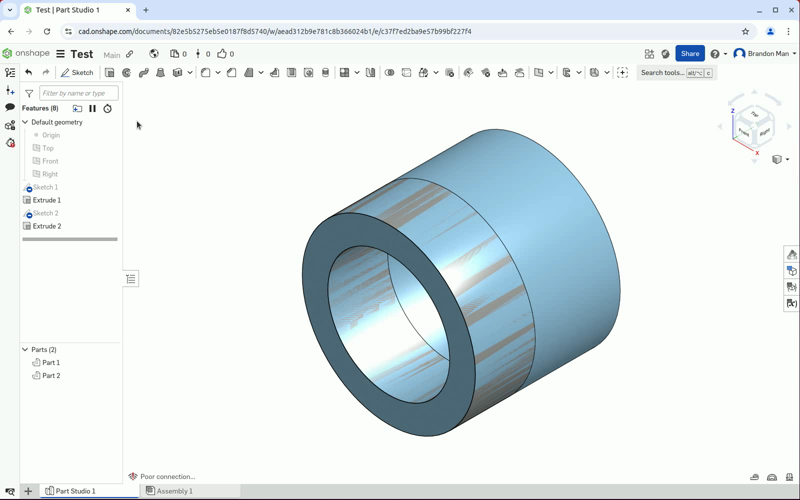
mouse_move(73, 189)
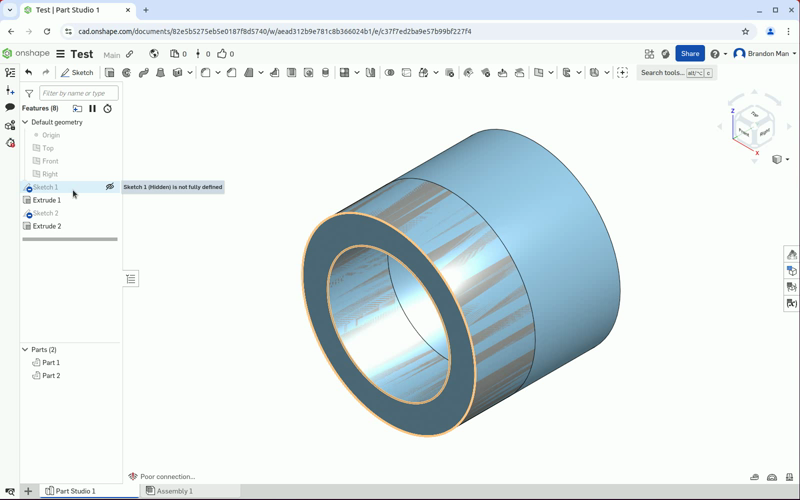
click(73, 189)